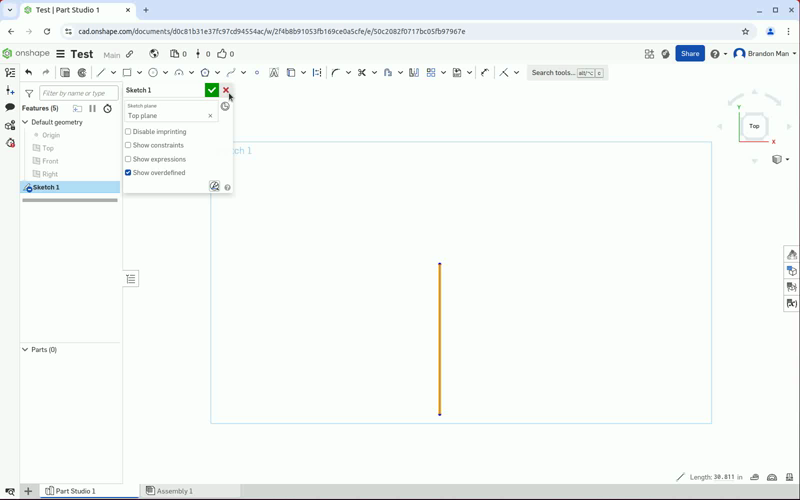
key(shift+h)
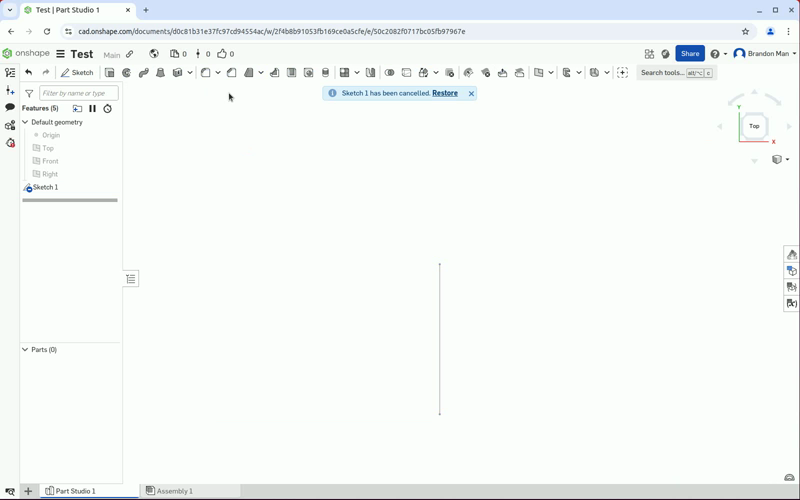
key(shift+s)
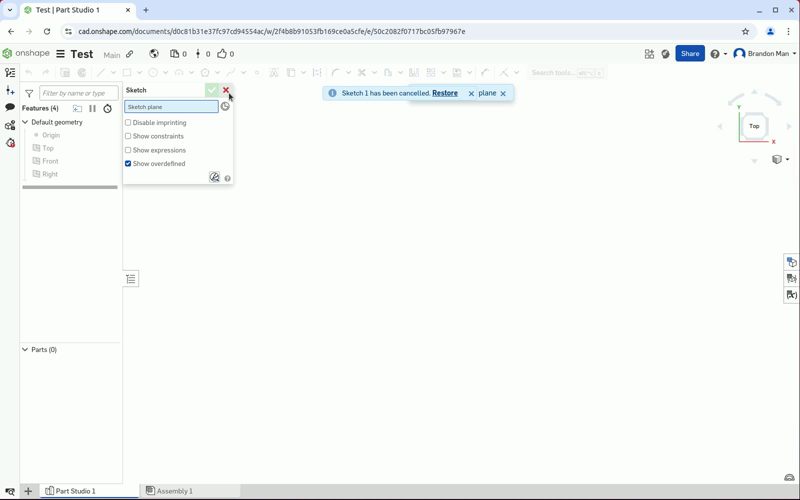
mouse_move(73, 150)
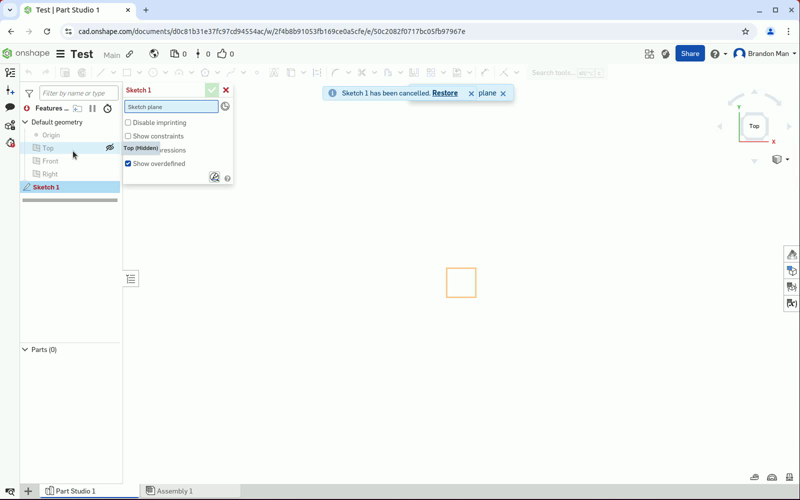
click(73, 150)
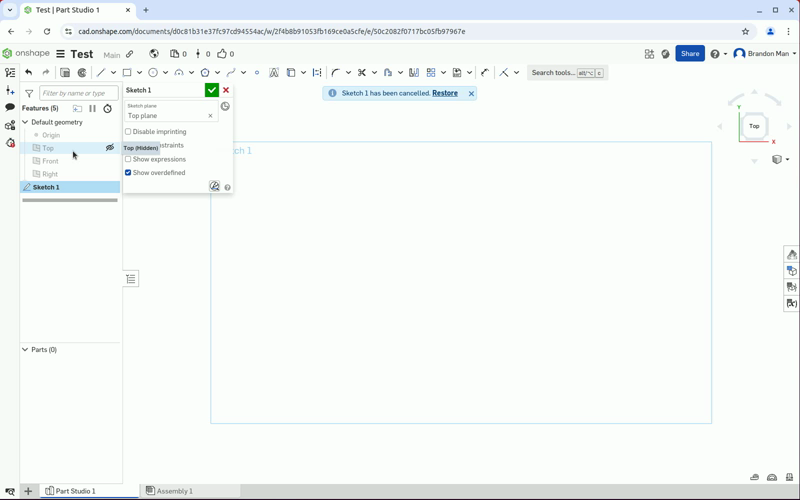
mouse_move(73, 352)
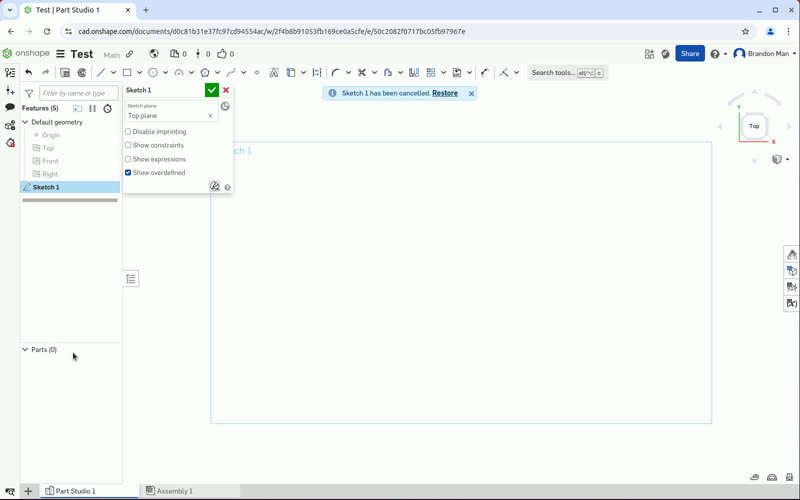
key(y)
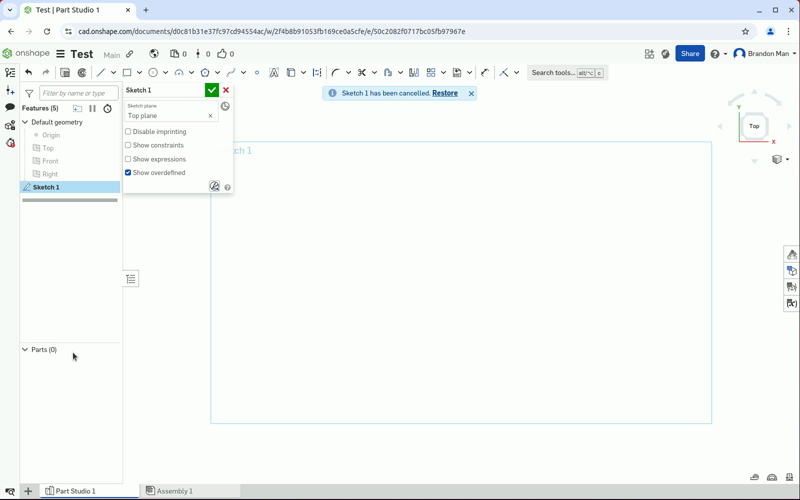
key(l)
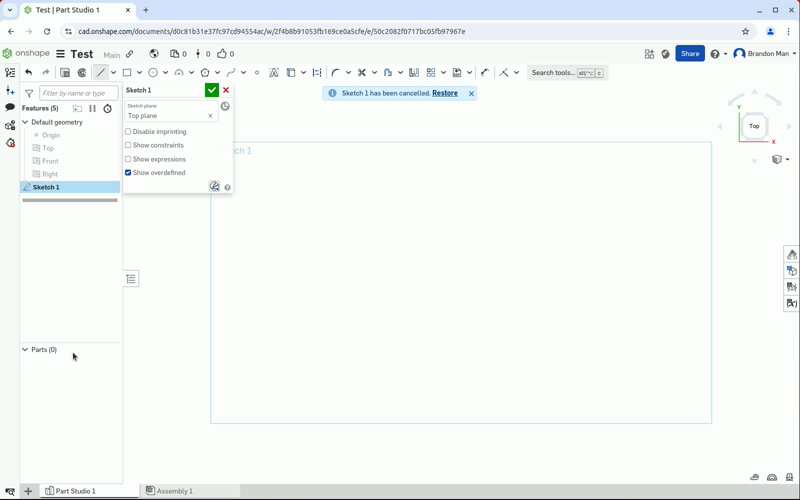
key_down(shift)
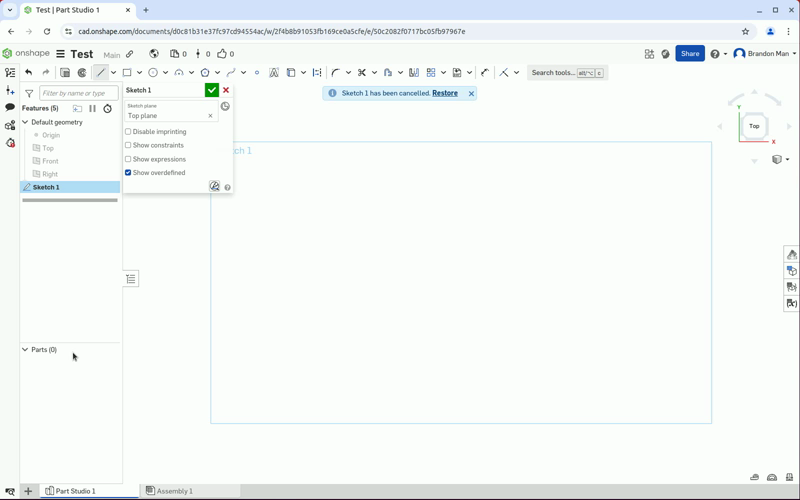
mouse_move(350, 356)
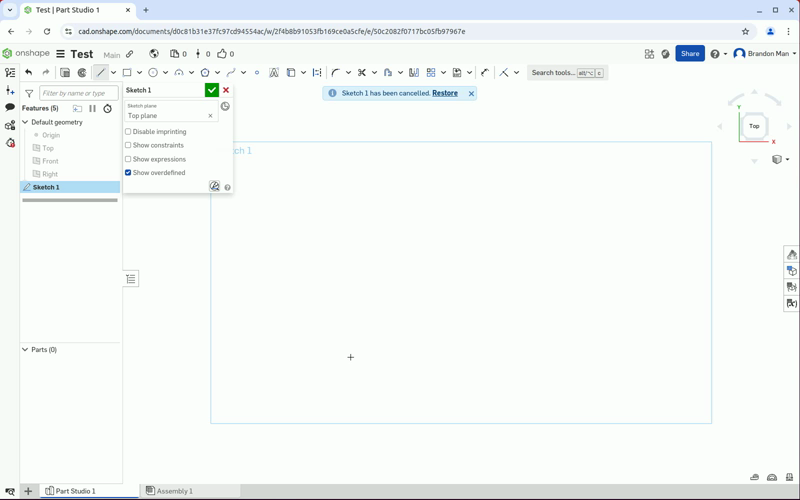
click(350, 356)
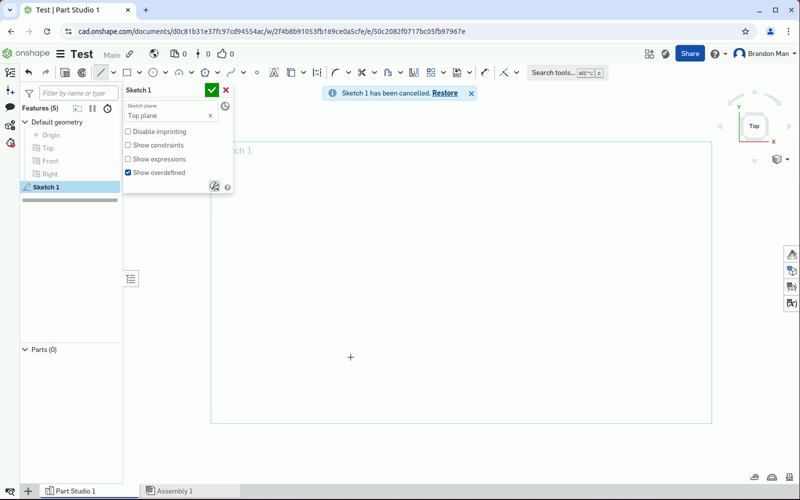
key_up(shift)
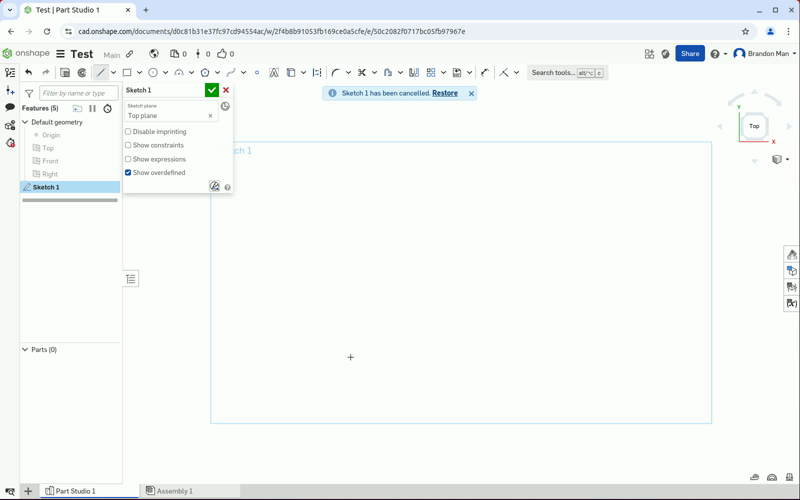
key_down(shift)
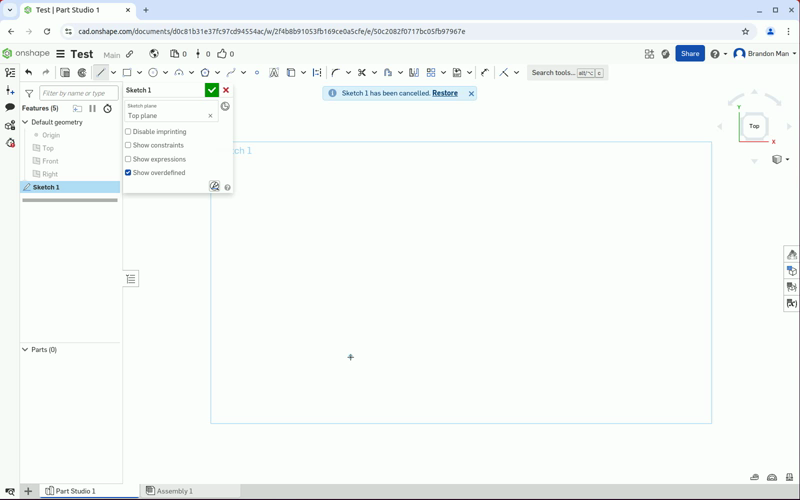
mouse_move(572, 356)
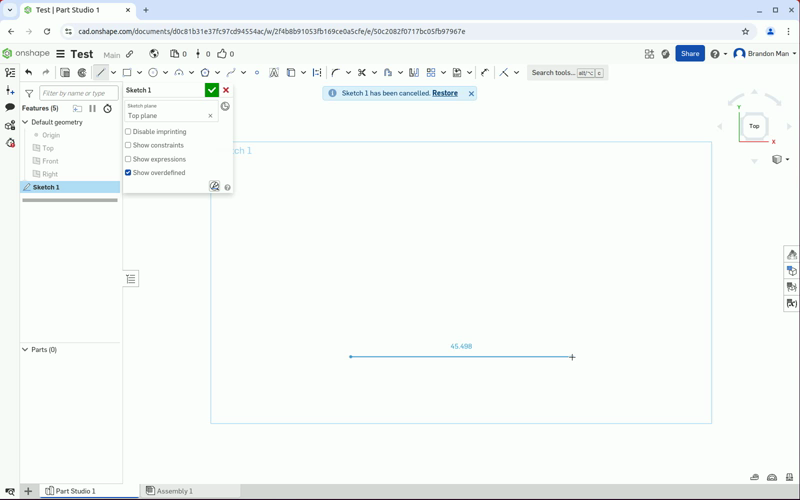
click(572, 356)
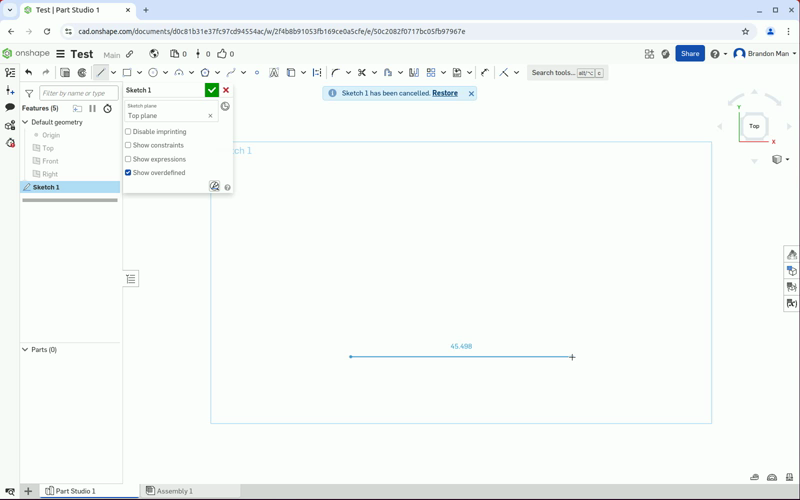
key_up(shift)
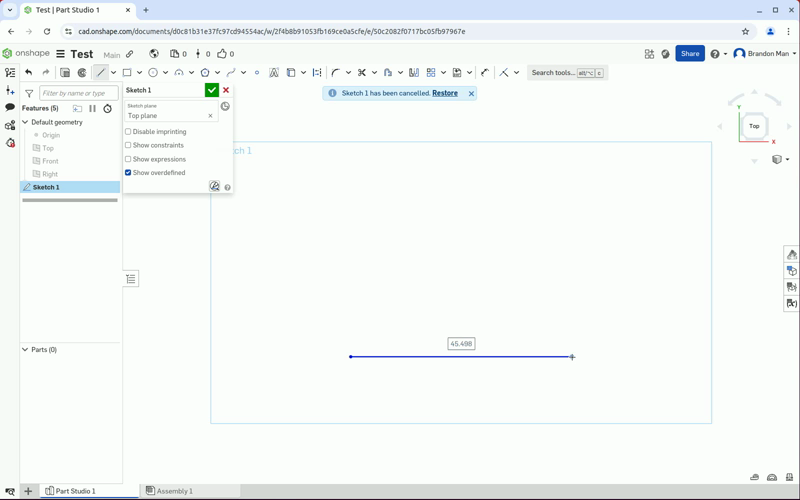
key_down(shift)
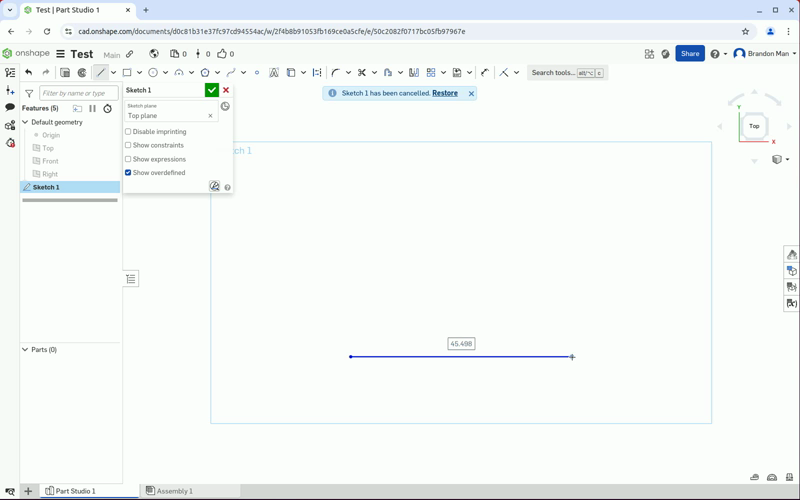
mouse_move(572, 221)
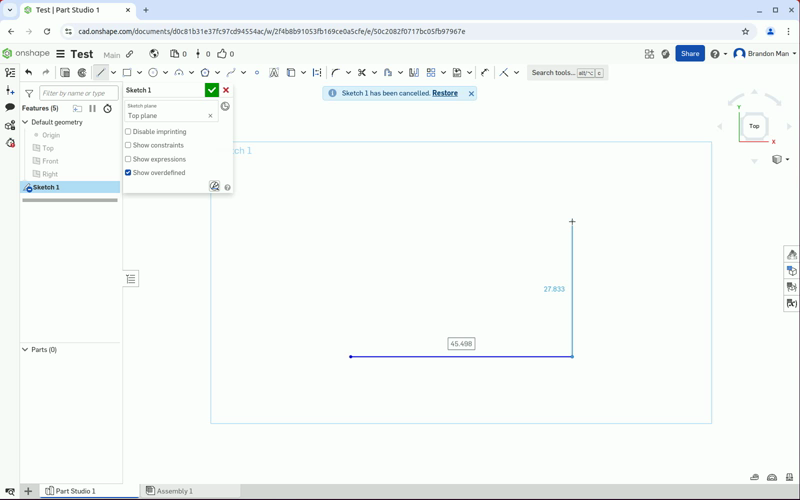
click(572, 221)
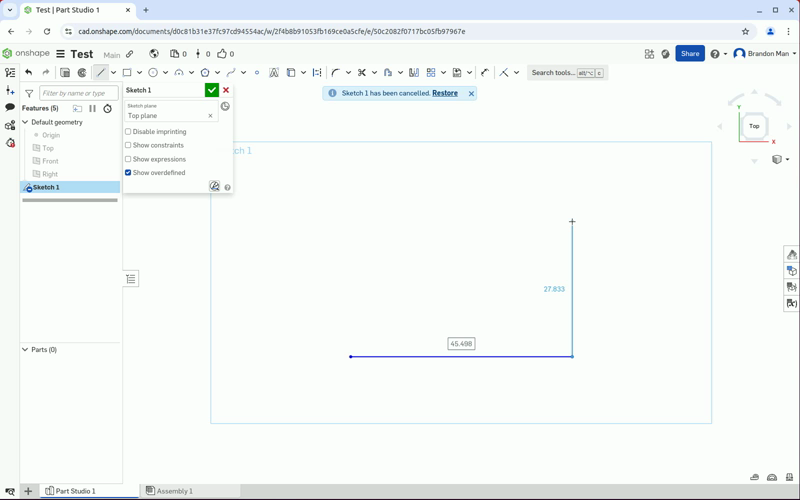
key_up(shift)
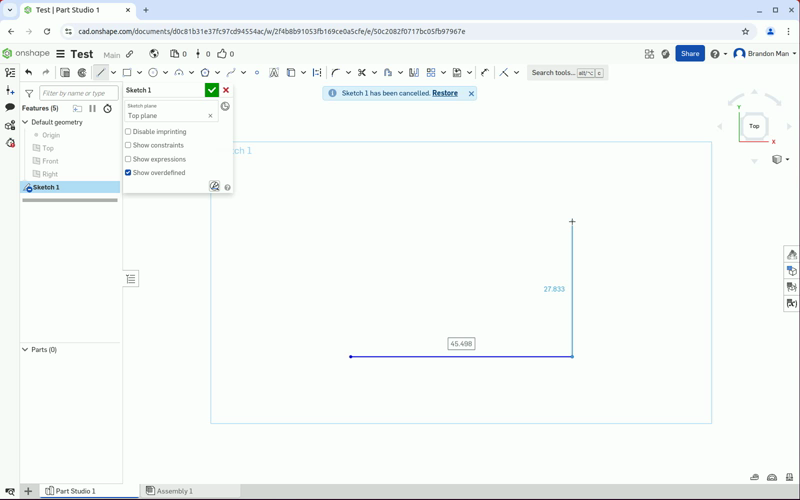
key_down(shift)
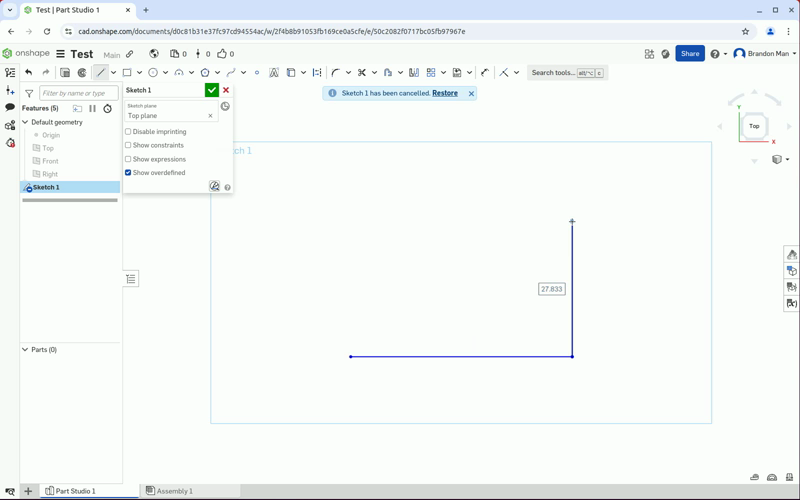
mouse_move(350, 221)
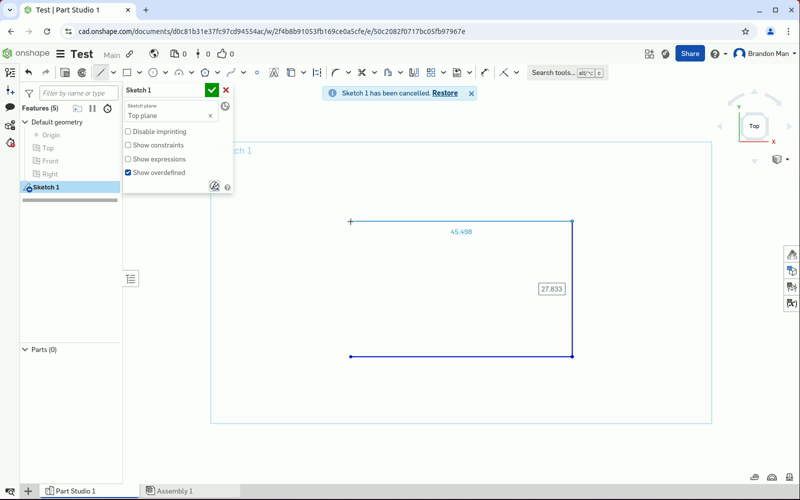
click(350, 221)
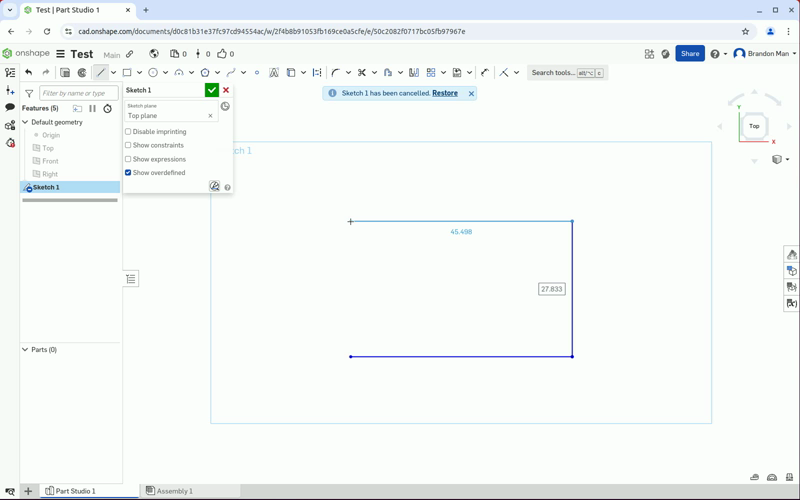
key_up(shift)
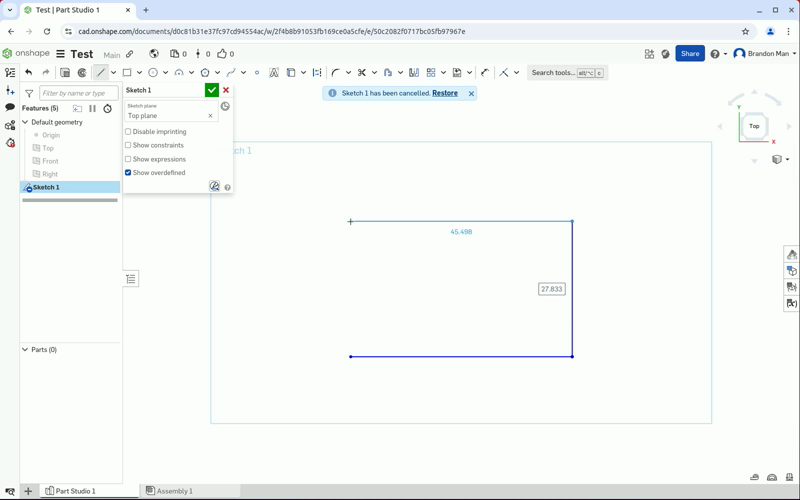
key_down(shift)
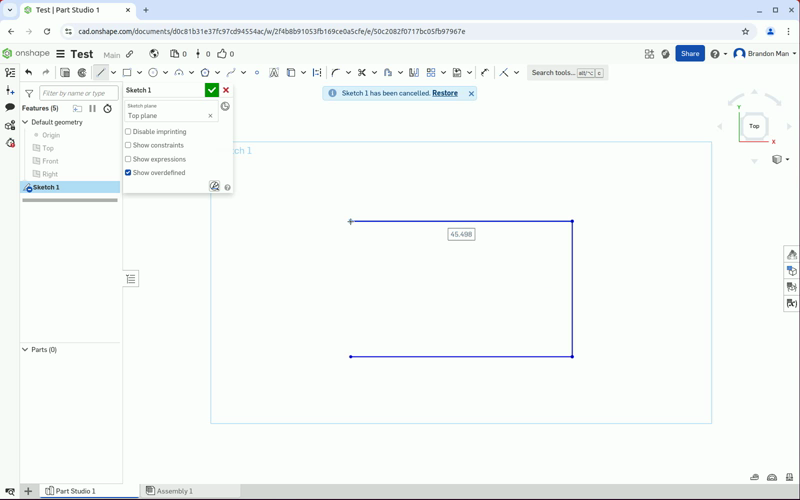
mouse_move(350, 356)
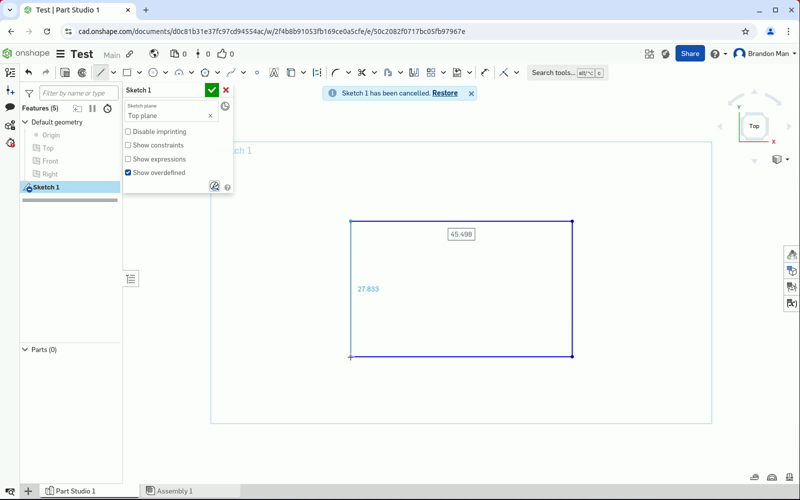
key_up(shift)
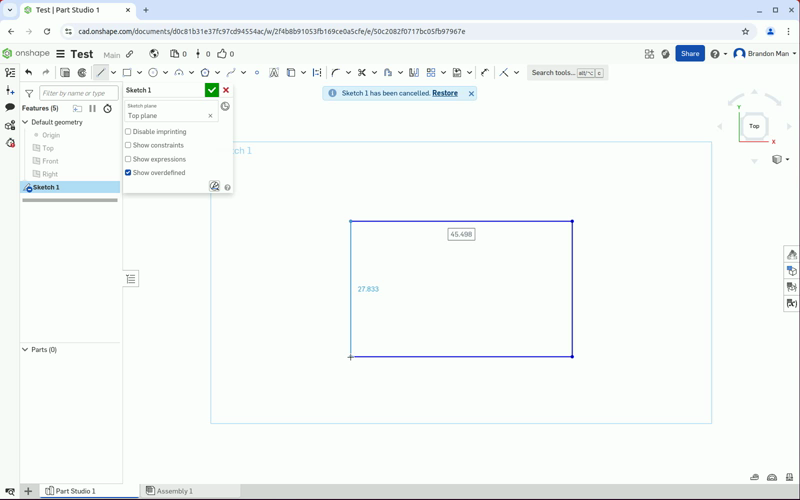
click(350, 356)
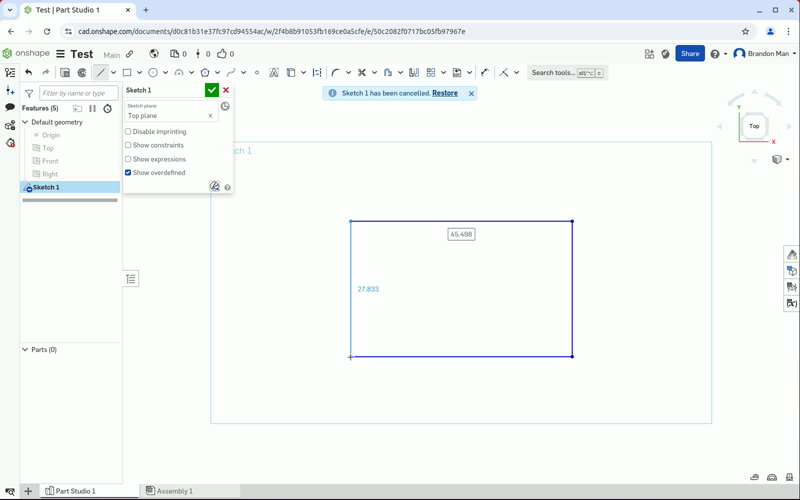
key(esc)
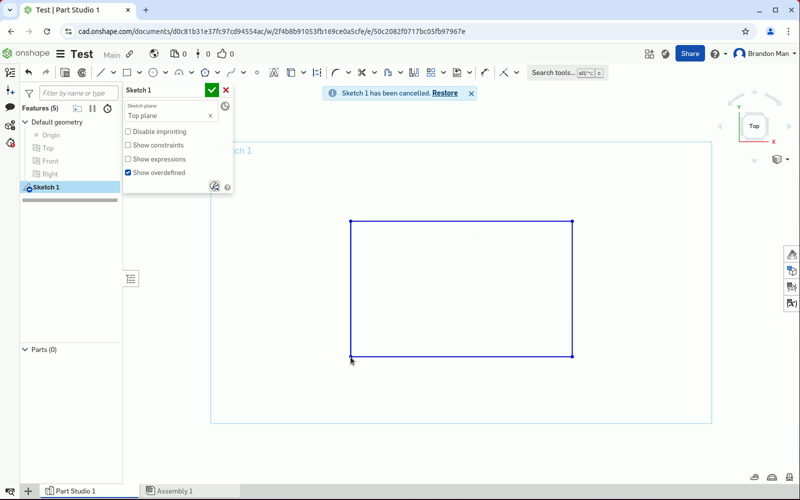
mouse_move(527, 262)
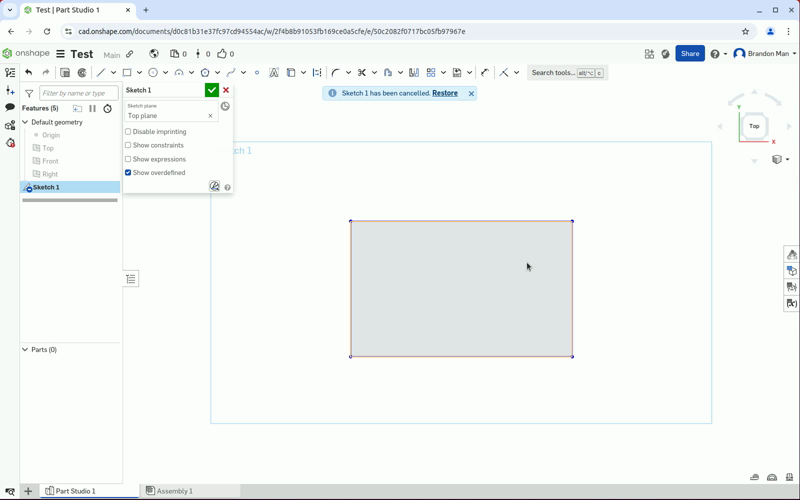
click(527, 262)
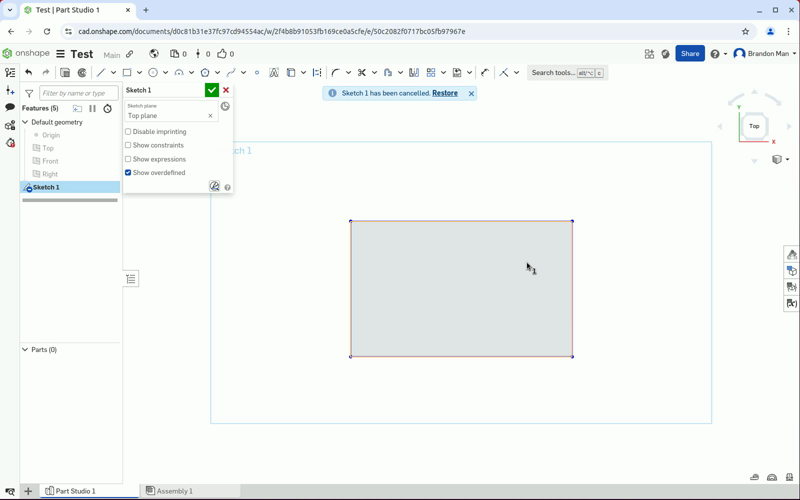
mouse_move(73, 352)
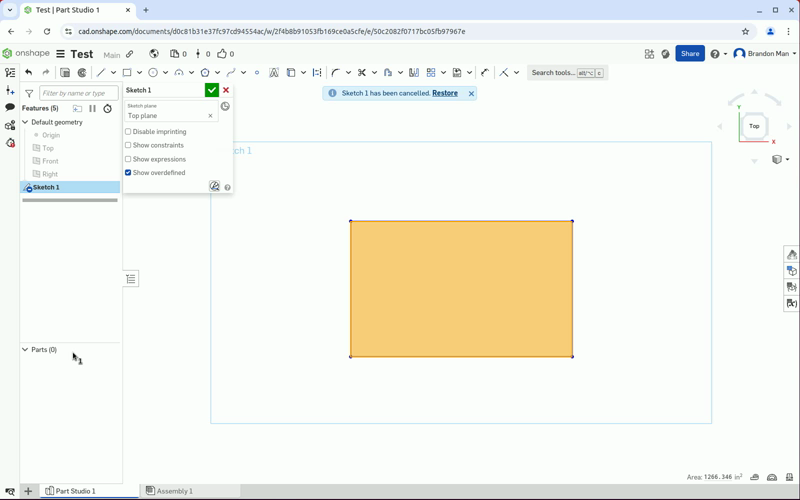
key(shift+y)
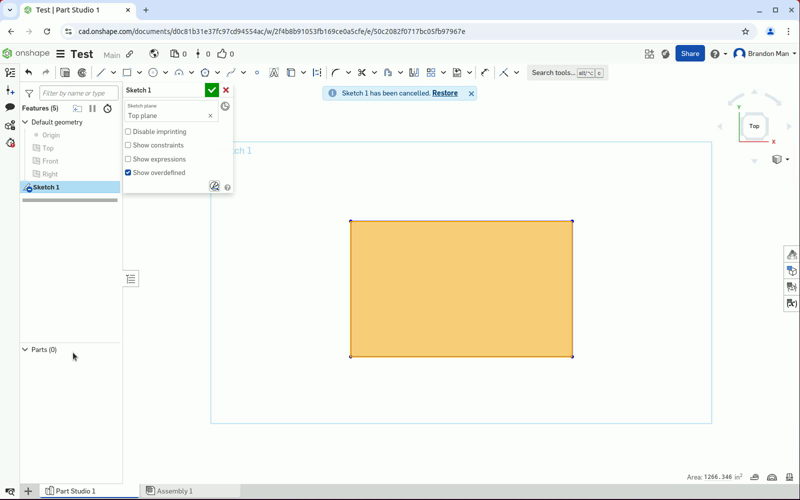
key(shift+e)
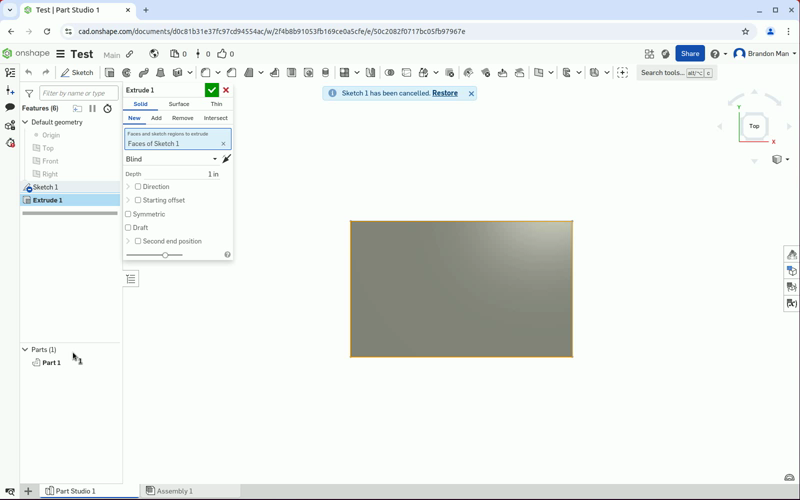
mouse_move(143, 106)
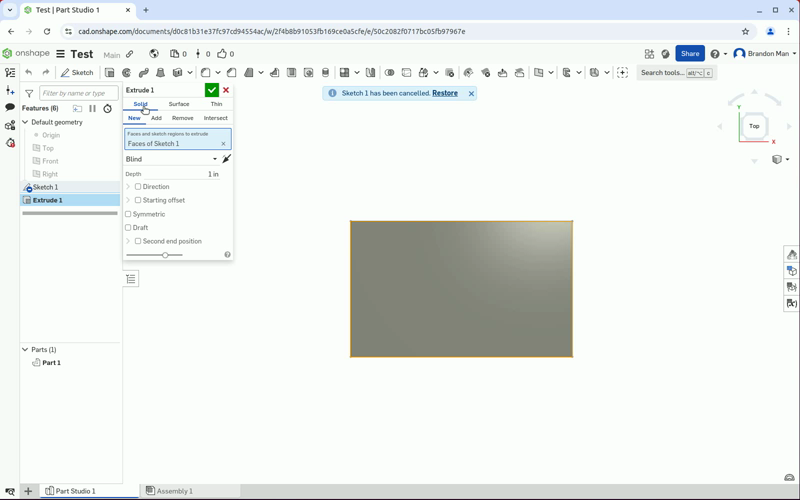
click(143, 106)
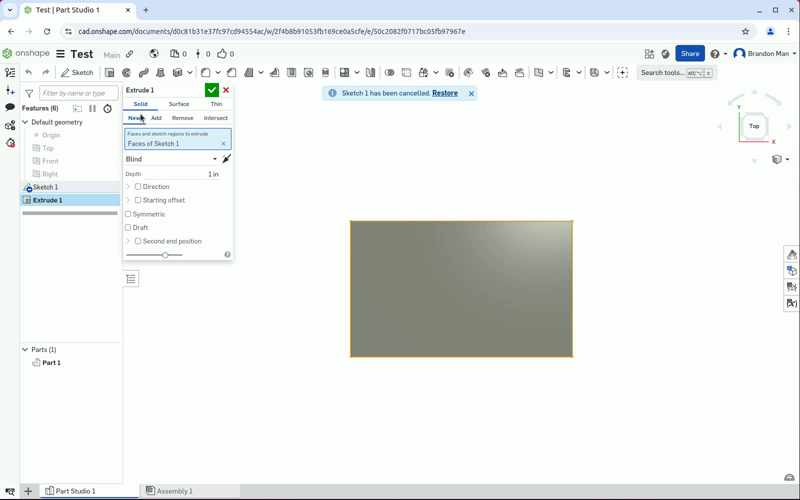
mouse_move(137, 120)
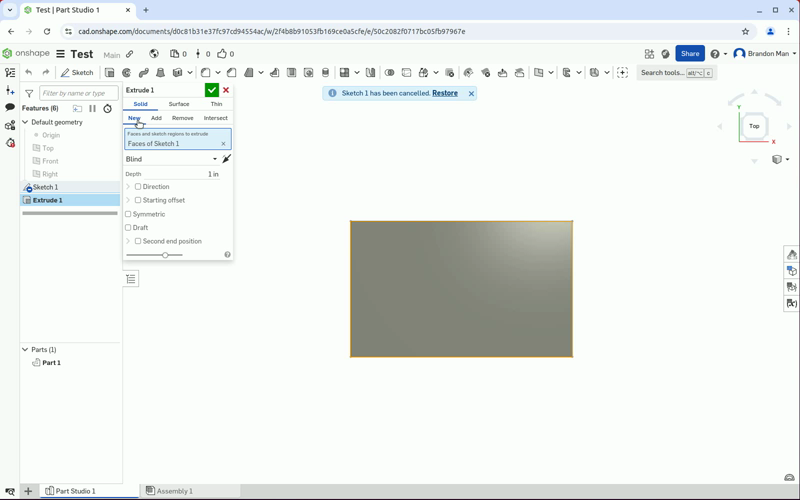
click(137, 120)
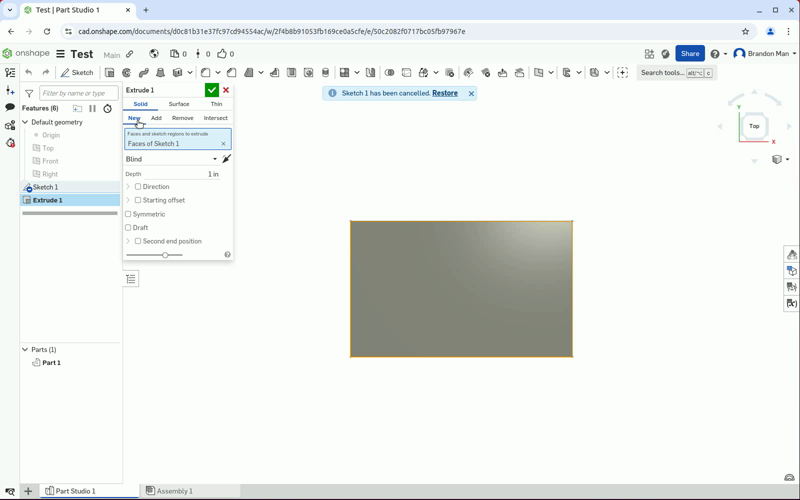
key(tab, 4)
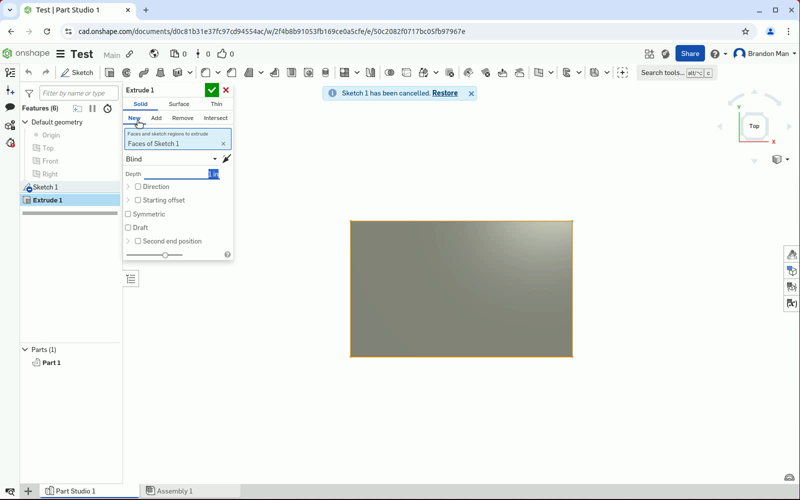
text(8.906)
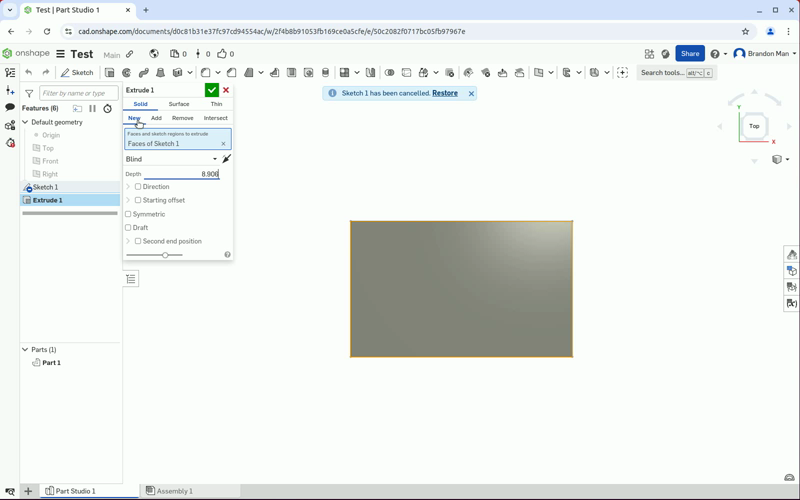
key(enter)
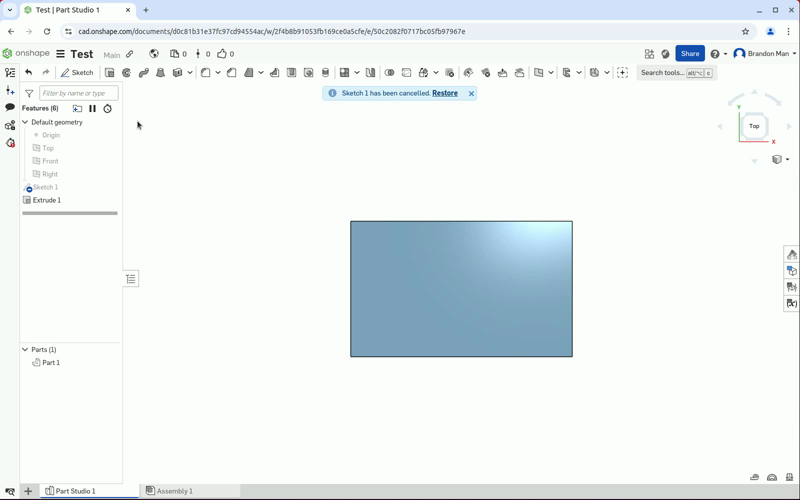
key(shift+h)
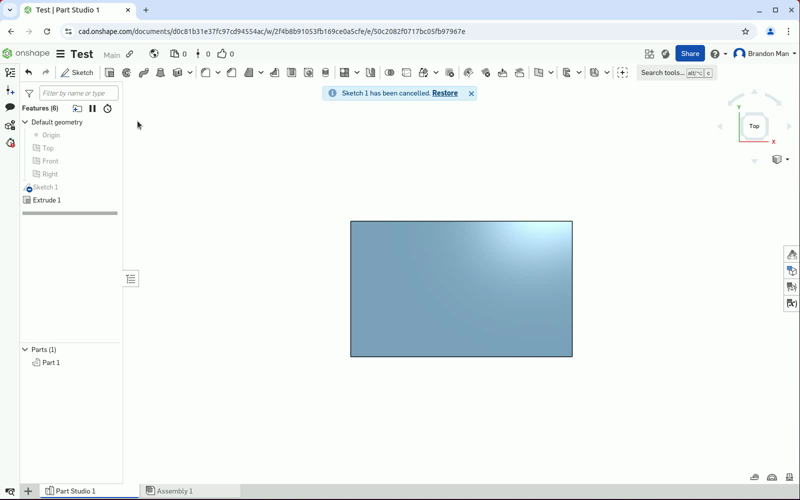
key(shift+h)
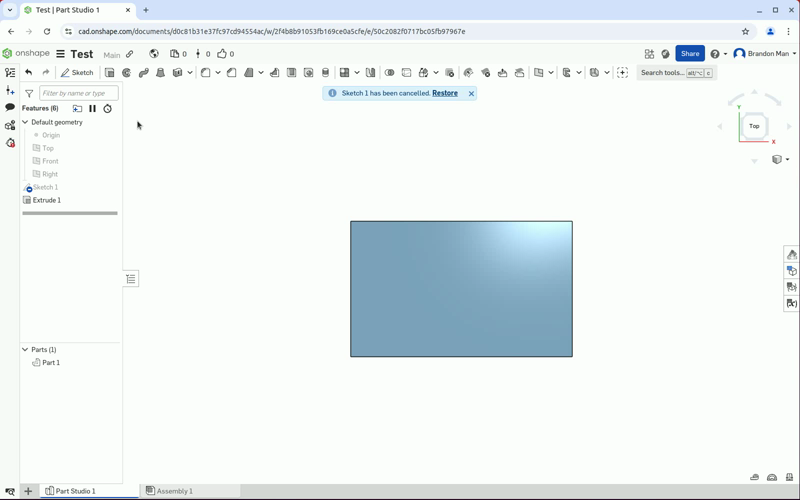
mouse_move(73, 189)
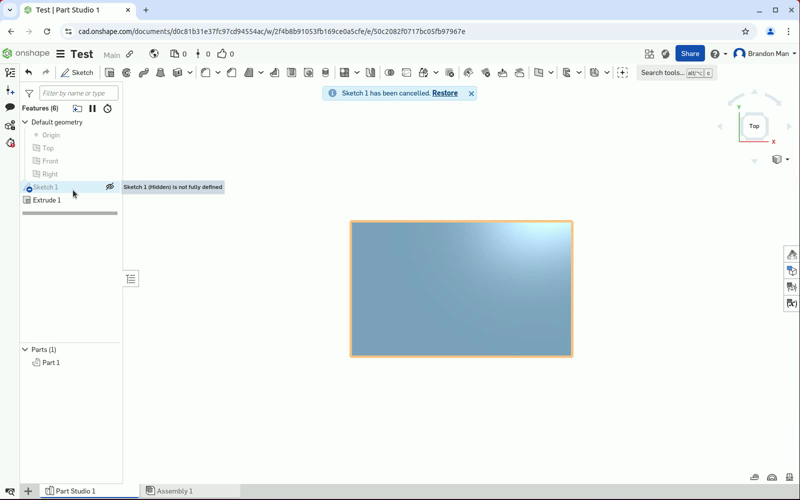
click(73, 189)
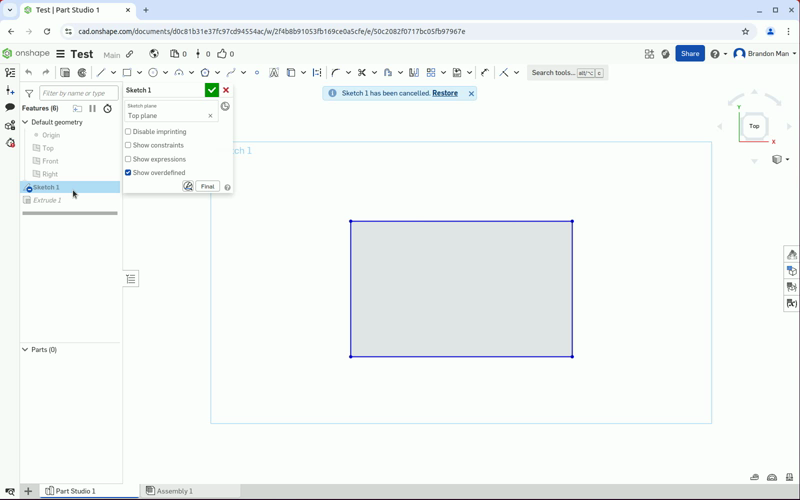
mouse_move(229, 92)
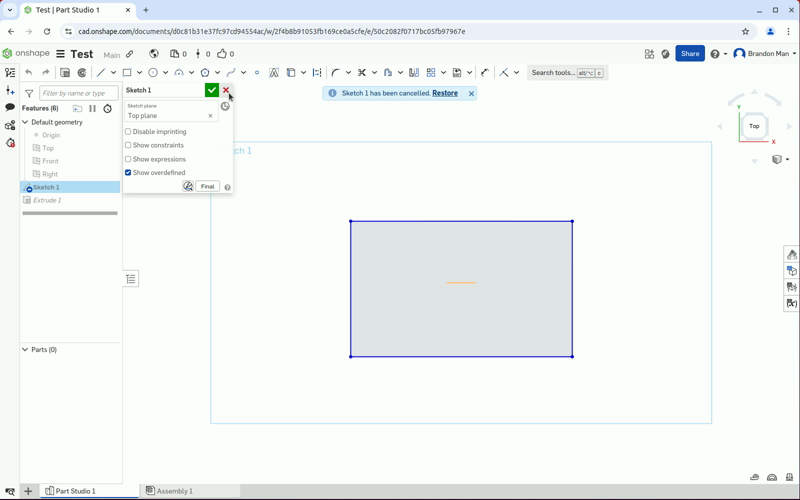
click(229, 92)
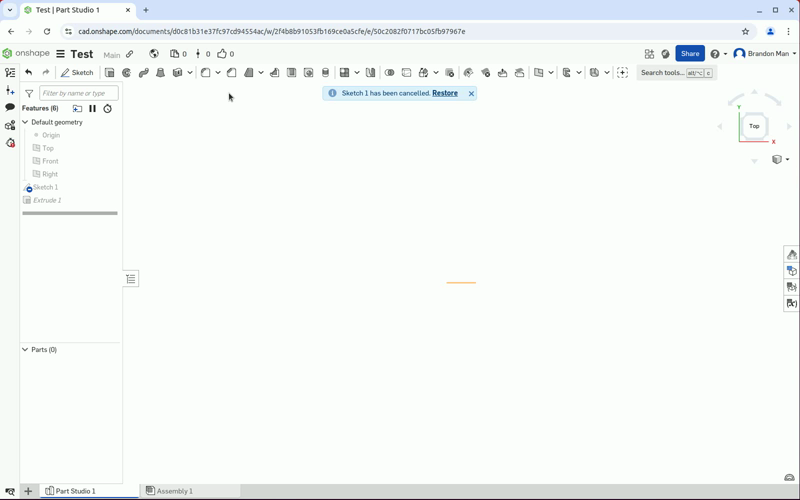
mouse_move(541, 75)
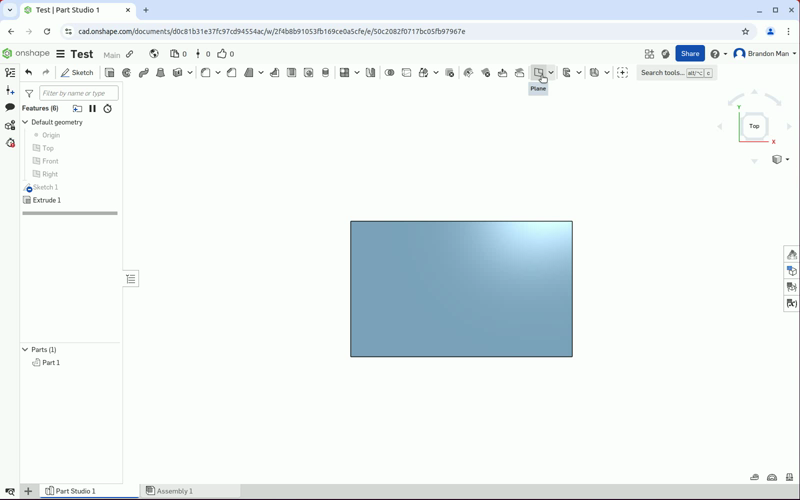
click(541, 75)
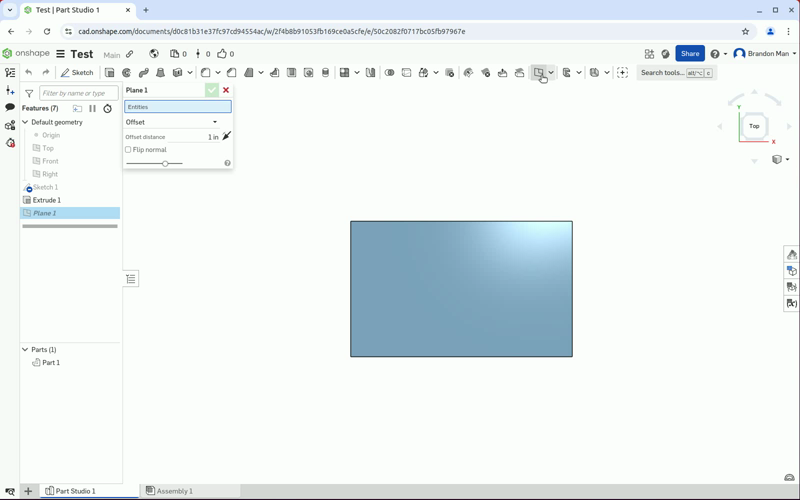
mouse_move(73, 150)
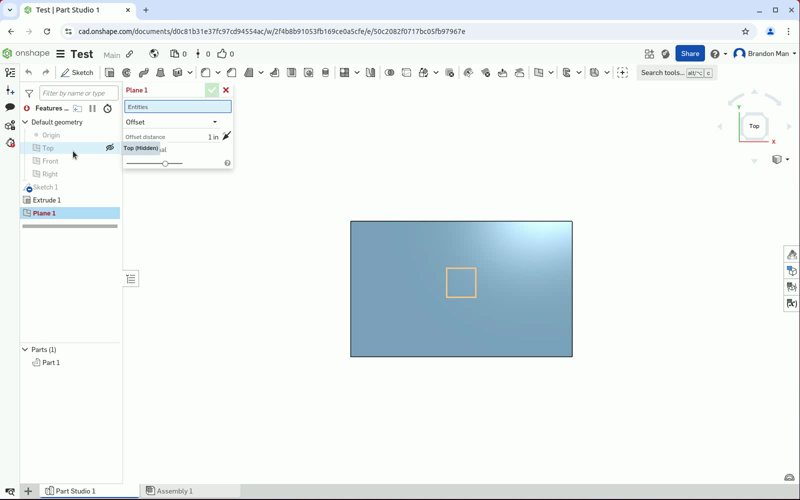
click(73, 150)
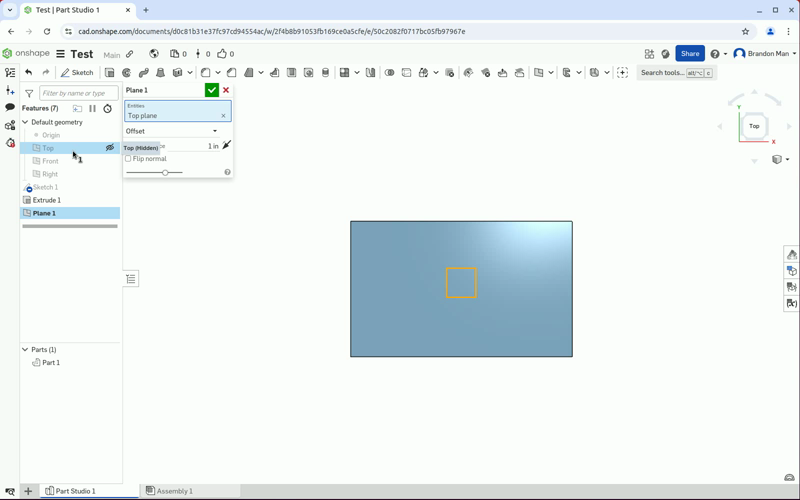
key(tab, 2)
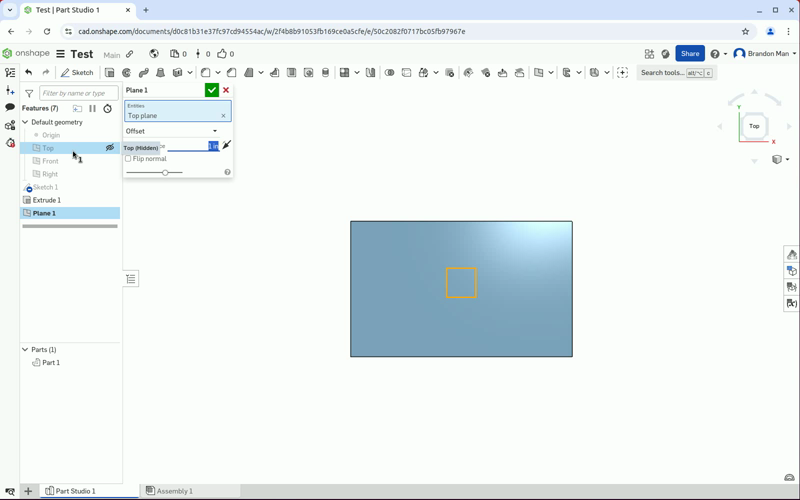
text(8.904)
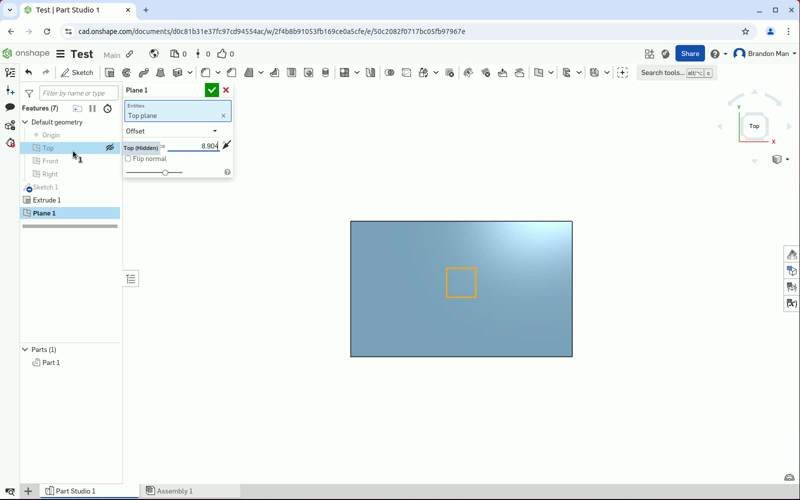
key(enter, 2)
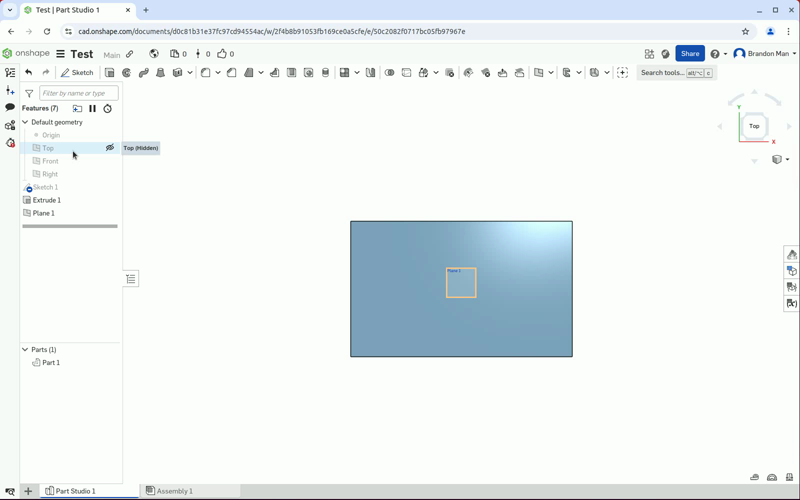
key(shift+s)
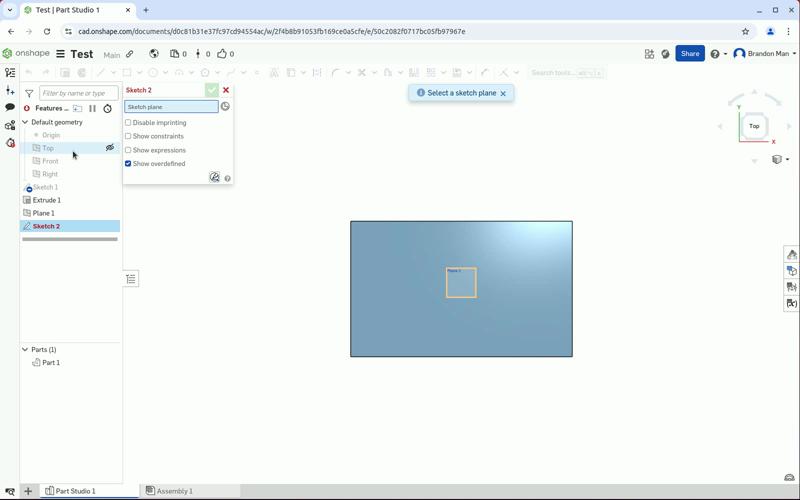
mouse_move(73, 215)
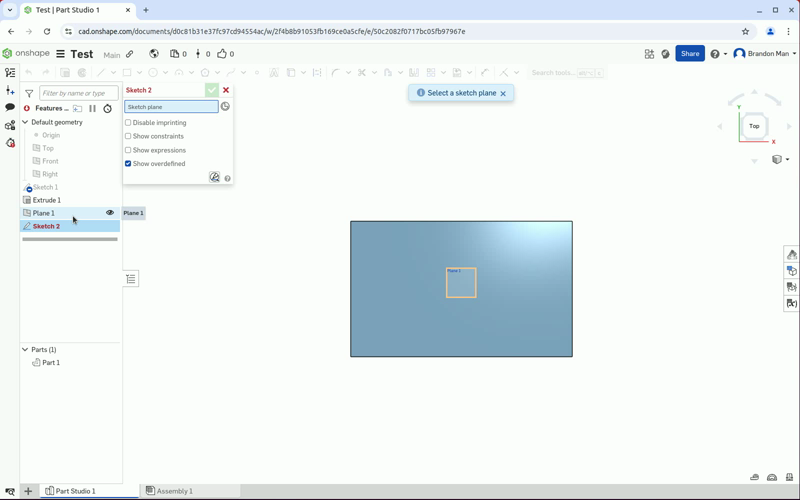
click(73, 215)
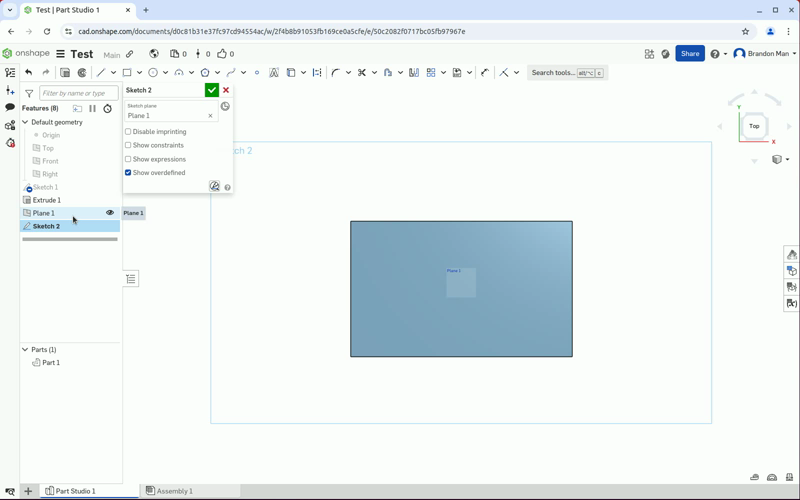
mouse_move(73, 352)
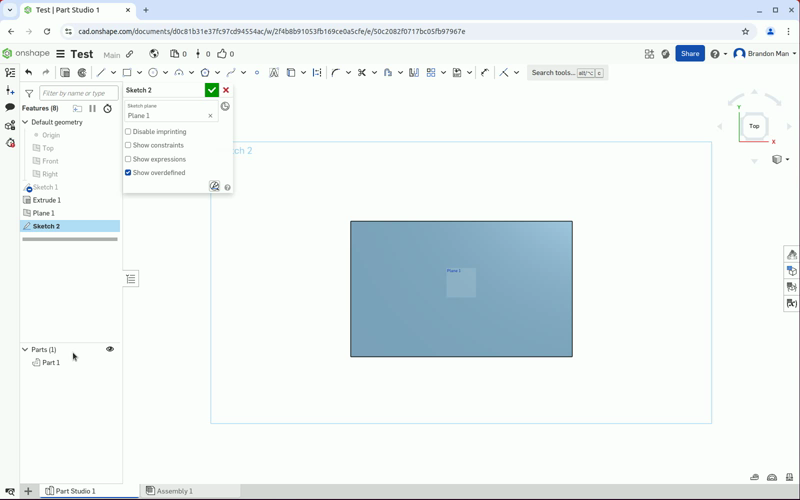
key(y)
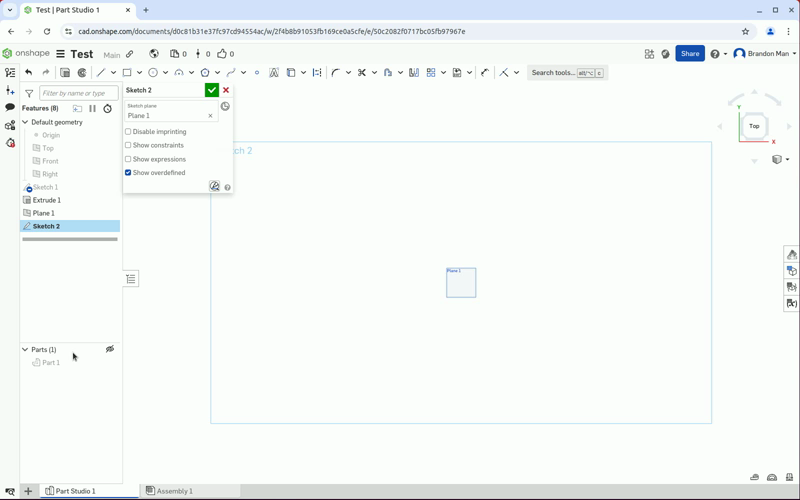
key(c)
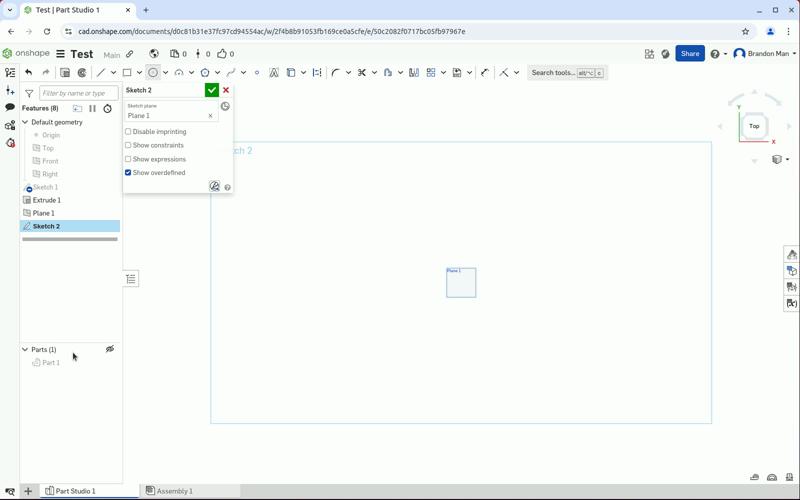
key_down(shift)
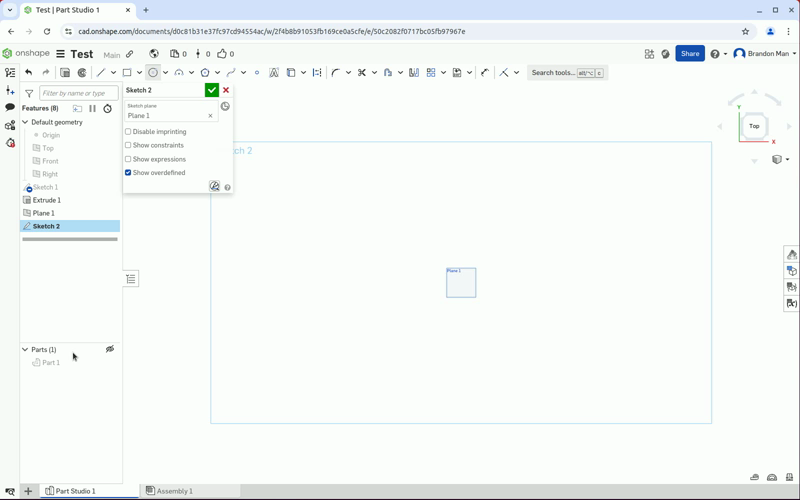
mouse_move(418, 288)
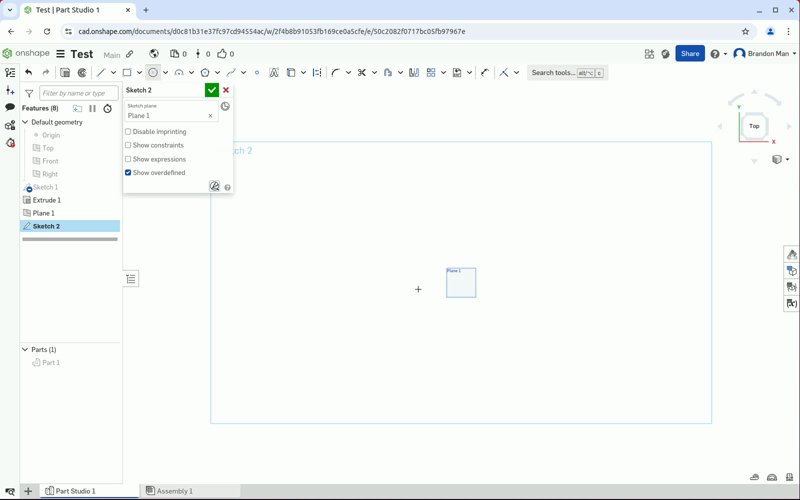
click(418, 288)
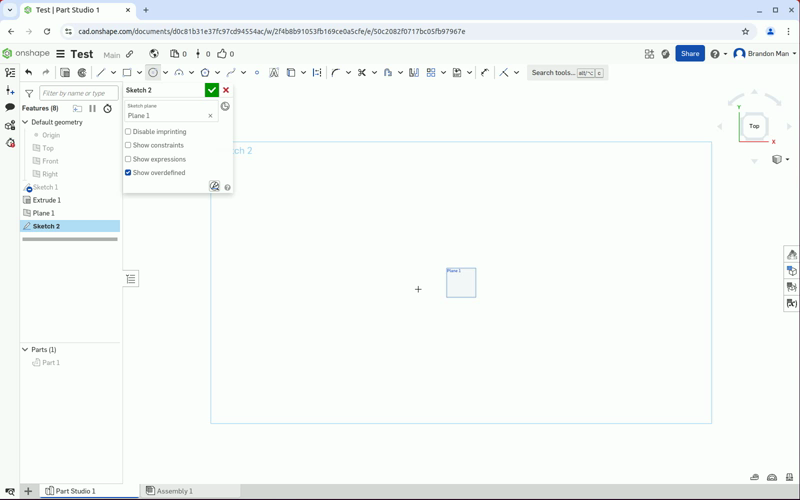
key_up(shift)
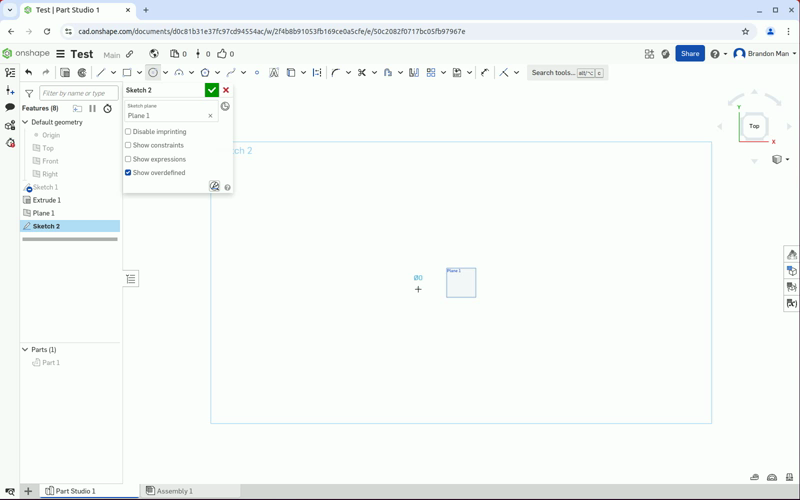
mouse_move(454, 288)
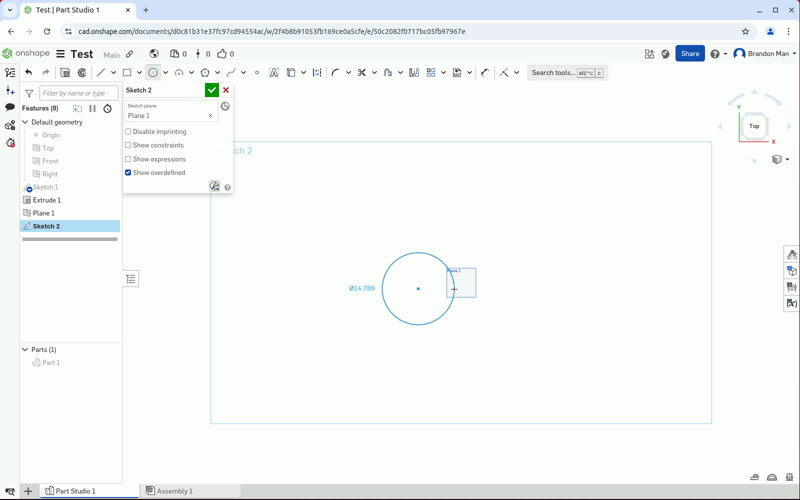
click(454, 288)
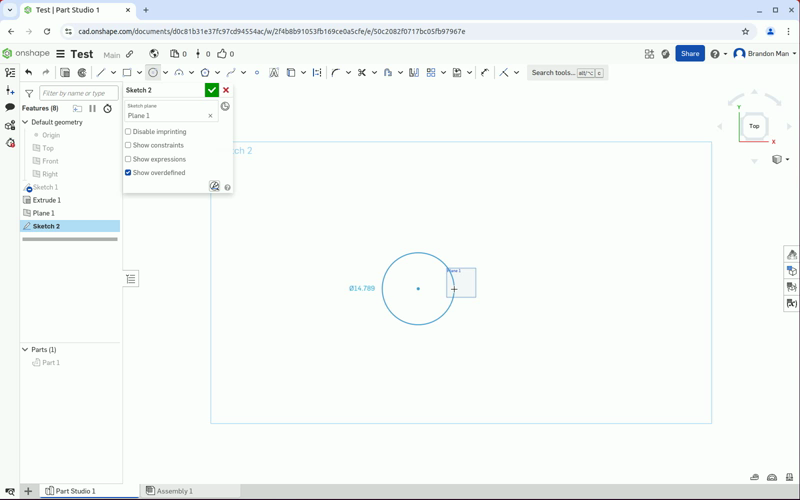
key(esc)
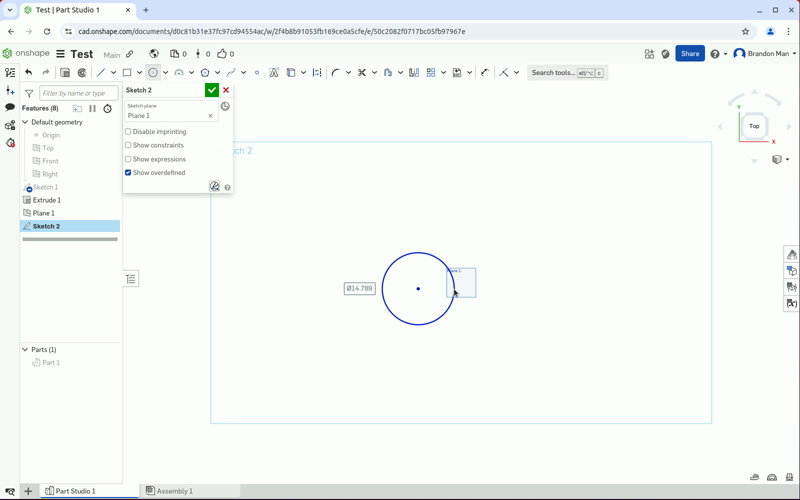
mouse_move(406, 264)
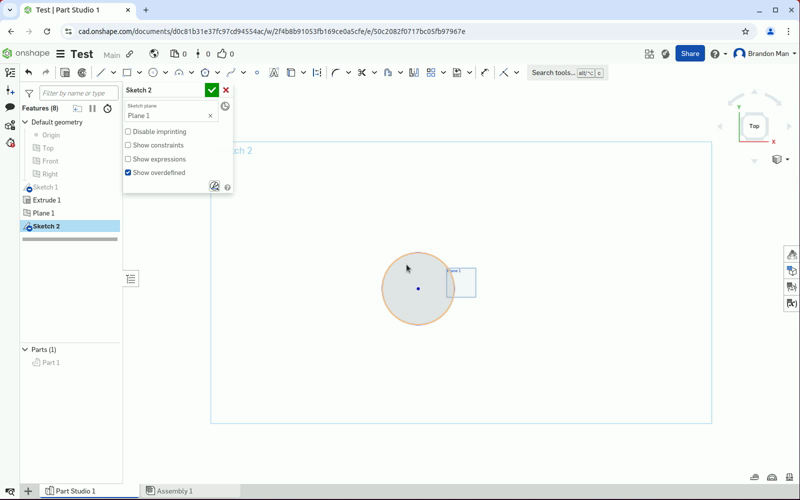
click(406, 264)
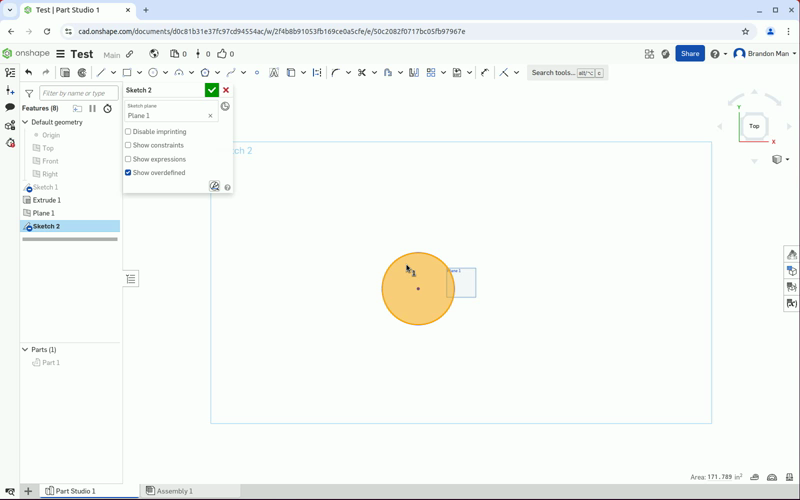
mouse_move(73, 352)
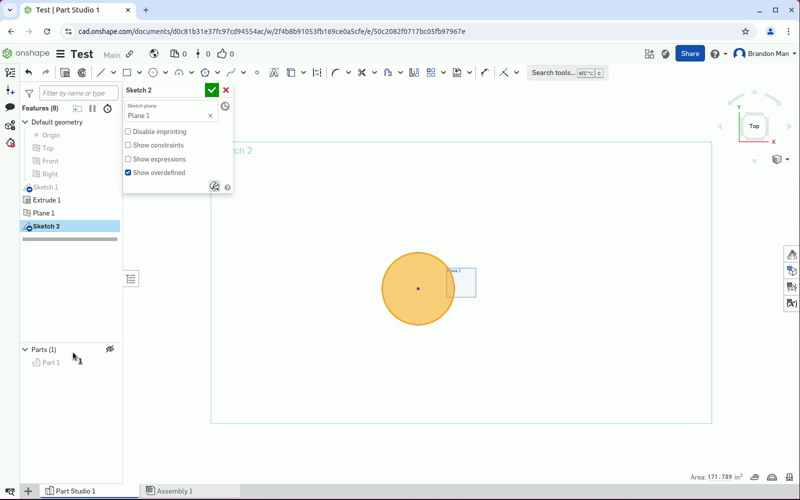
key(shift+y)
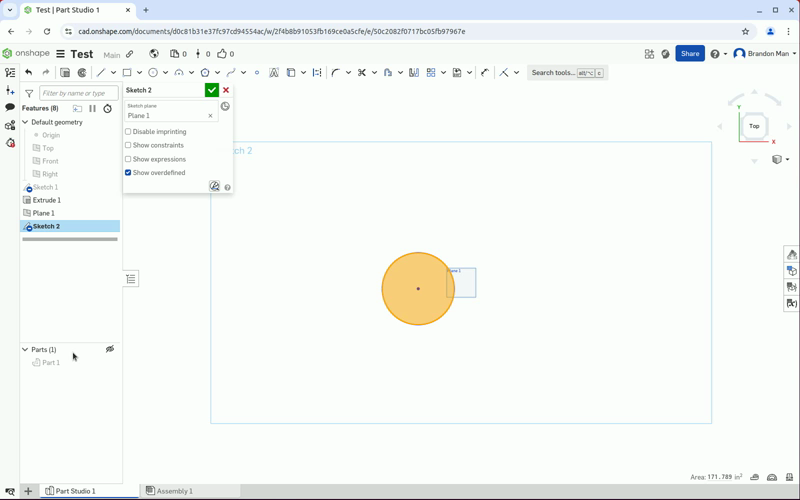
key(shift+e)
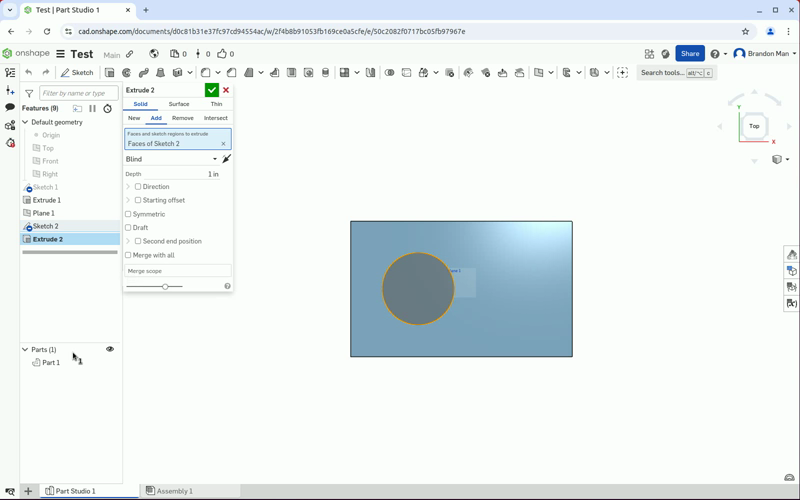
mouse_move(143, 106)
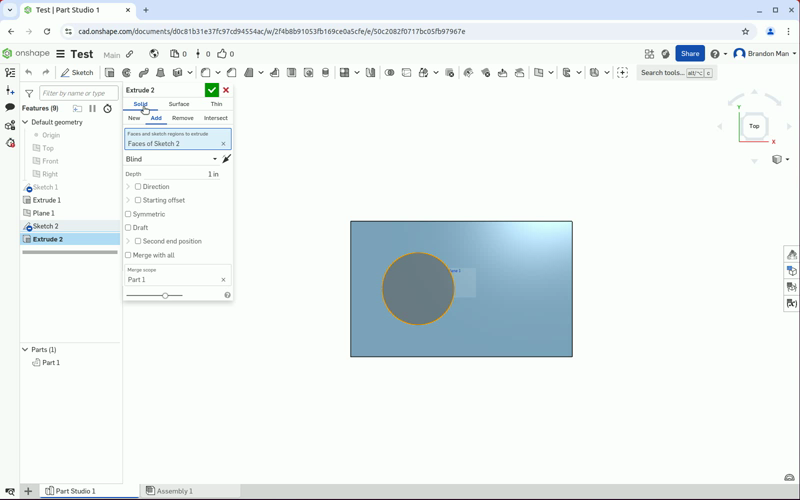
click(143, 106)
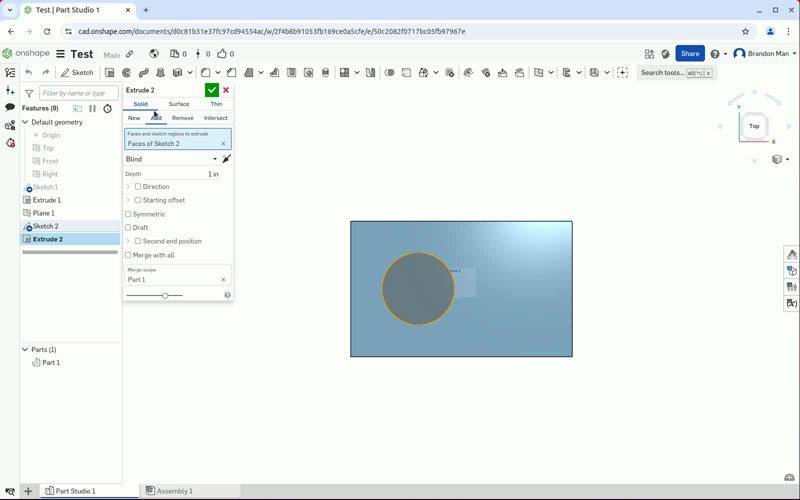
mouse_move(186, 120)
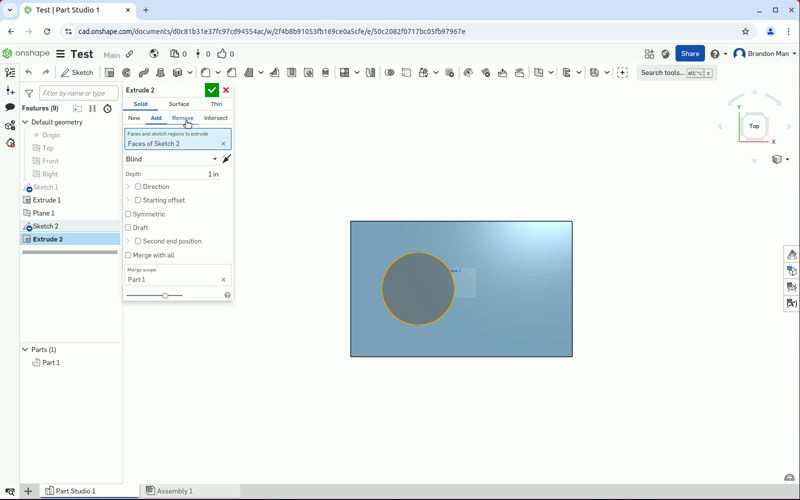
click(186, 120)
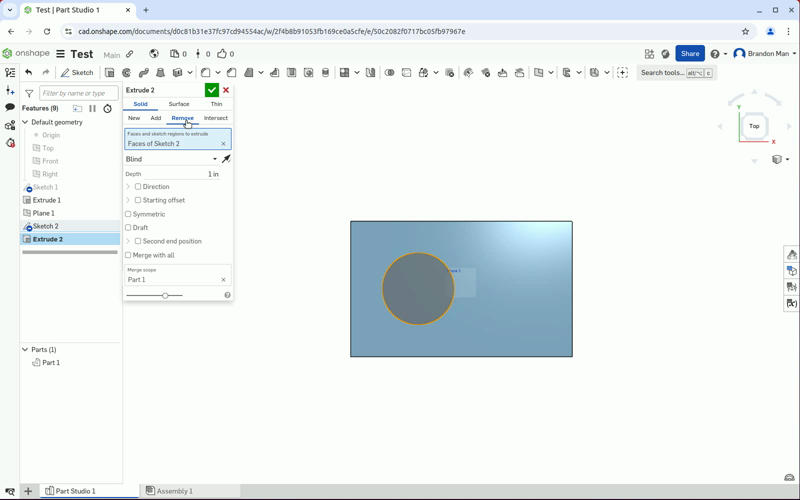
key(tab, 4)
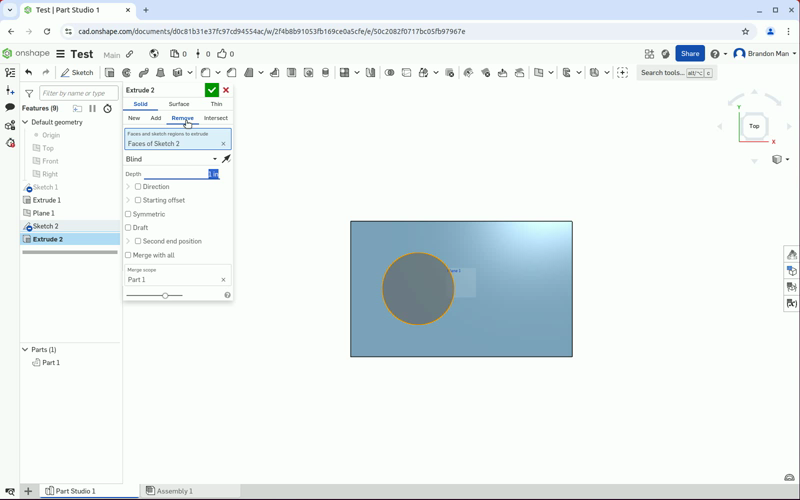
text(8.906)
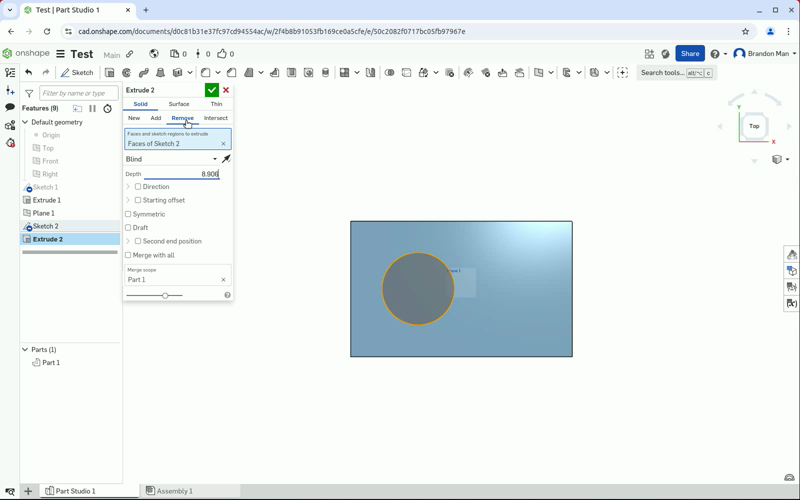
key(tab, 6)
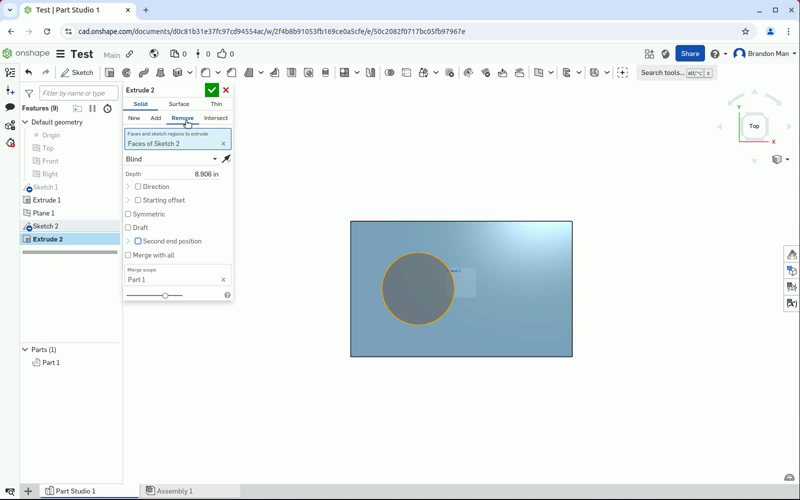
key(space)
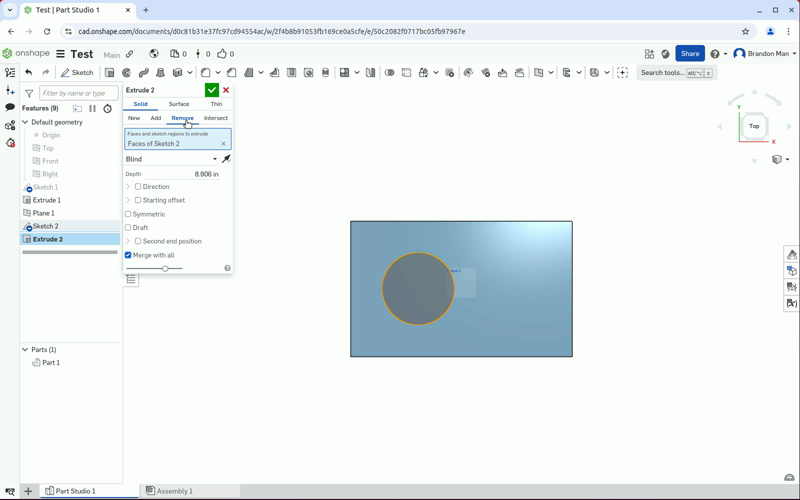
key(enter)
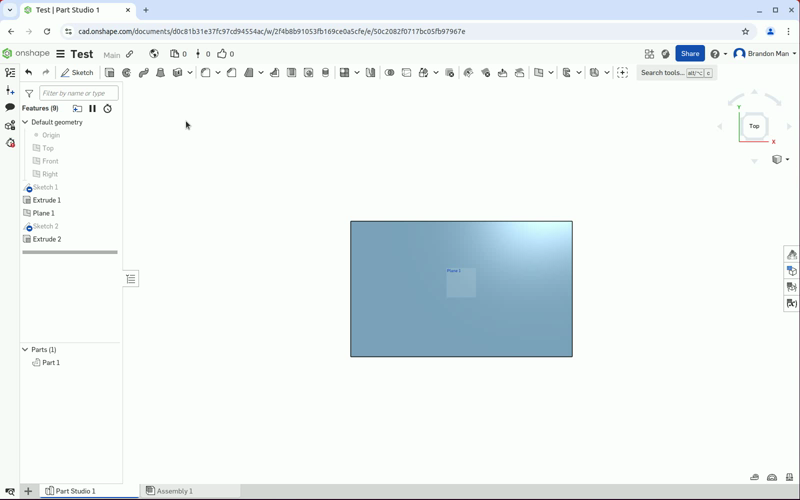
key(shift+h)
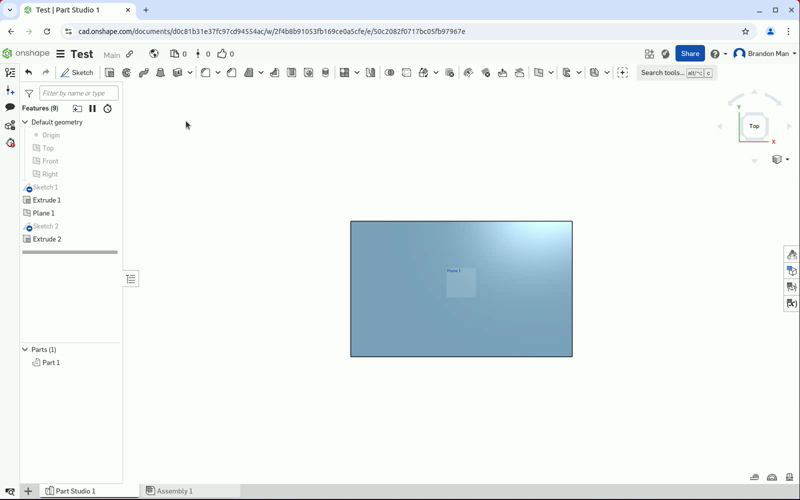
key(shift+h)
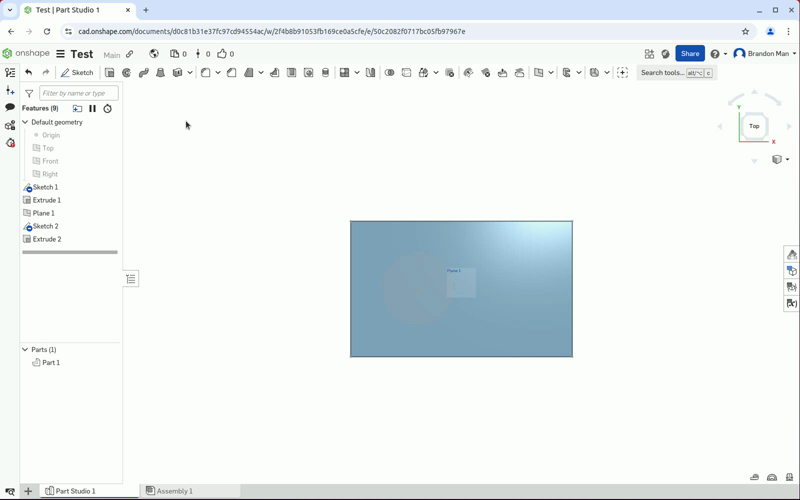
key(shift+7)
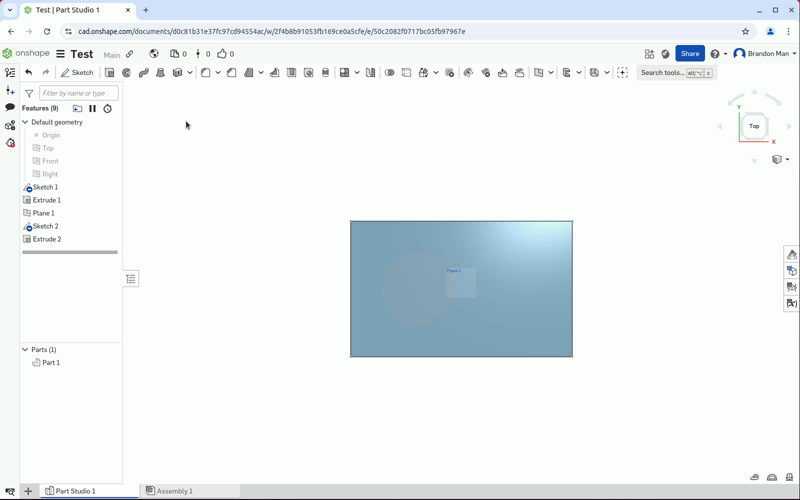
key(up, 3)
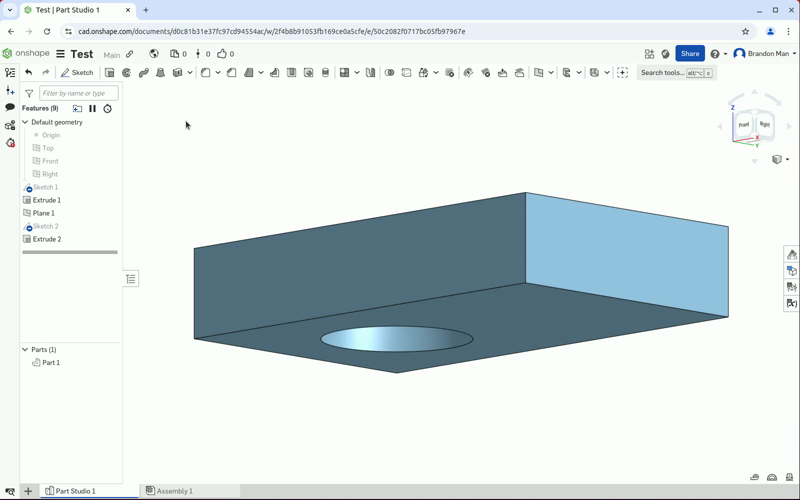
key(left, 3)
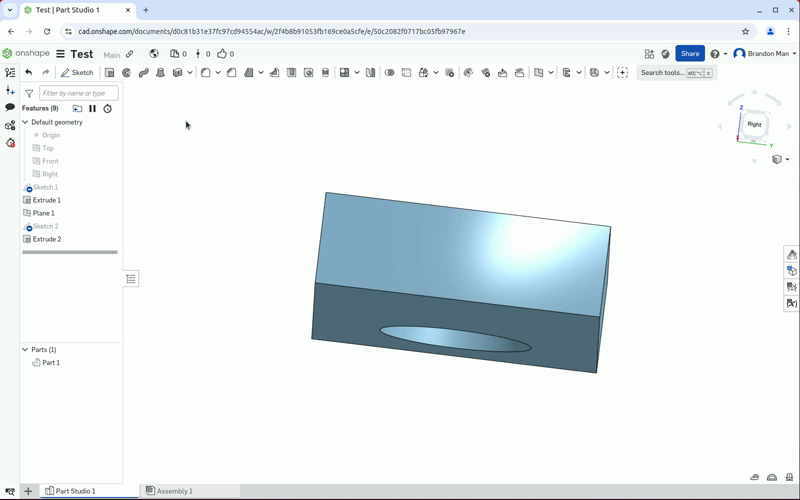
key(right, 3)
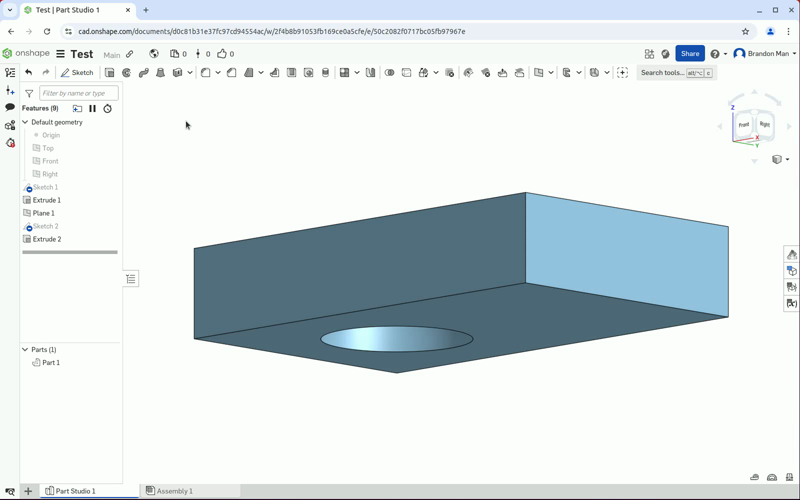
key(down, 3)
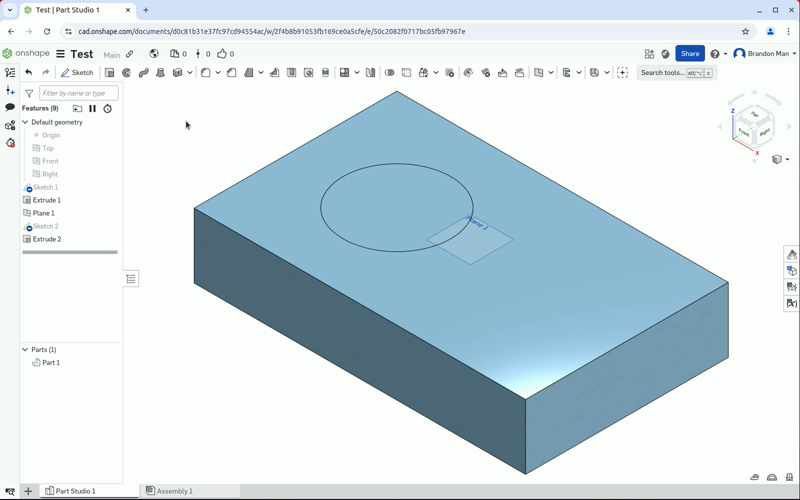
mouse_move(73, 189)
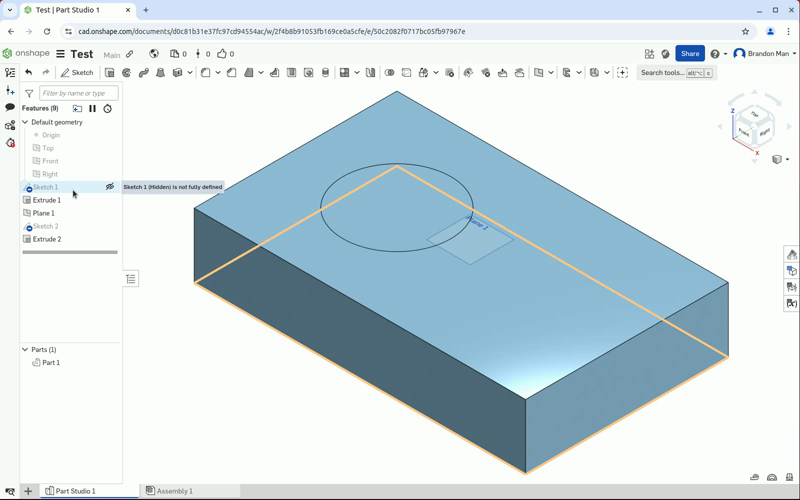
click(73, 189)